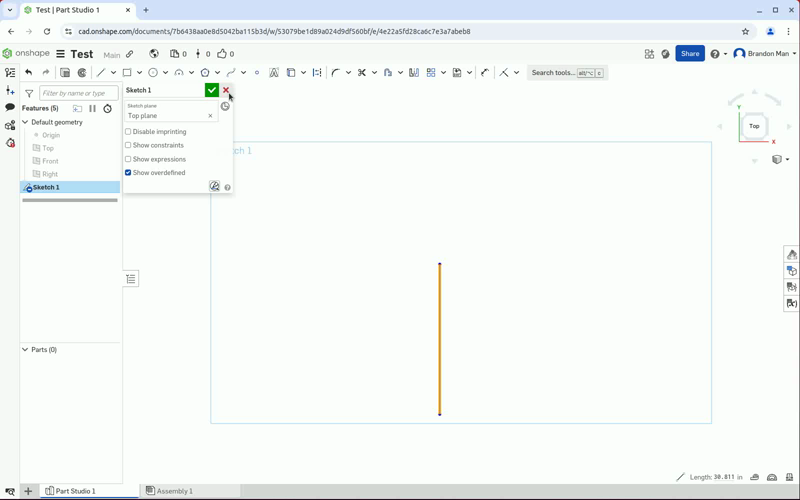
key(shift+h)
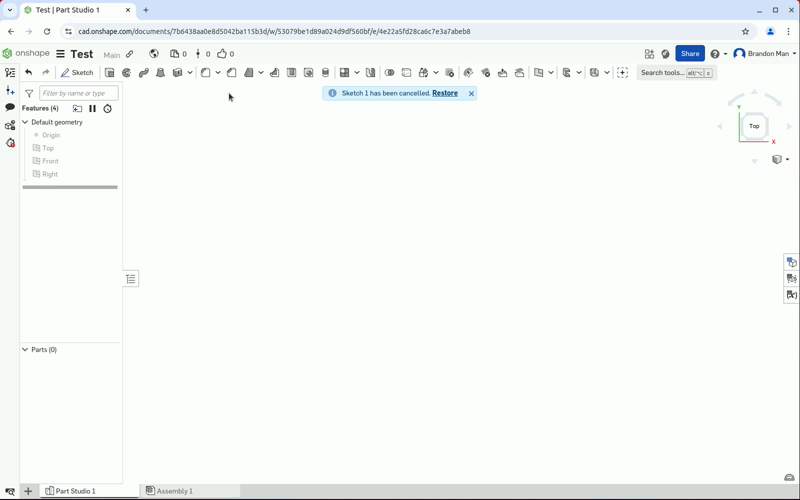
mouse_move(73, 352)
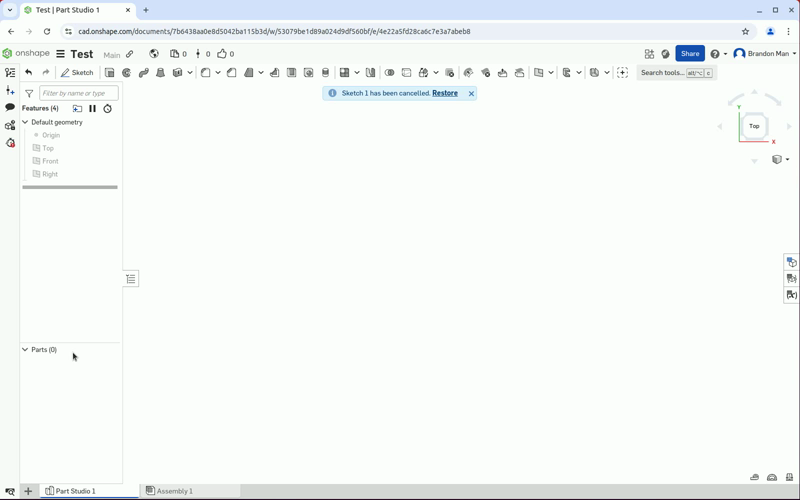
key(y)
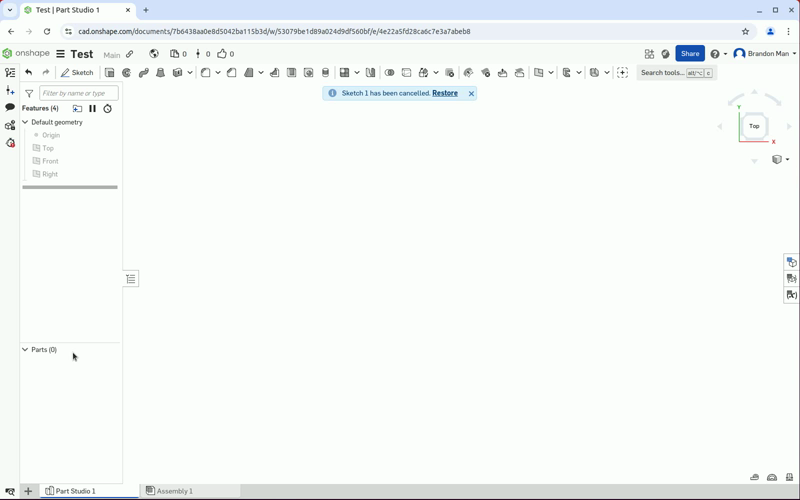
key(shift+p)
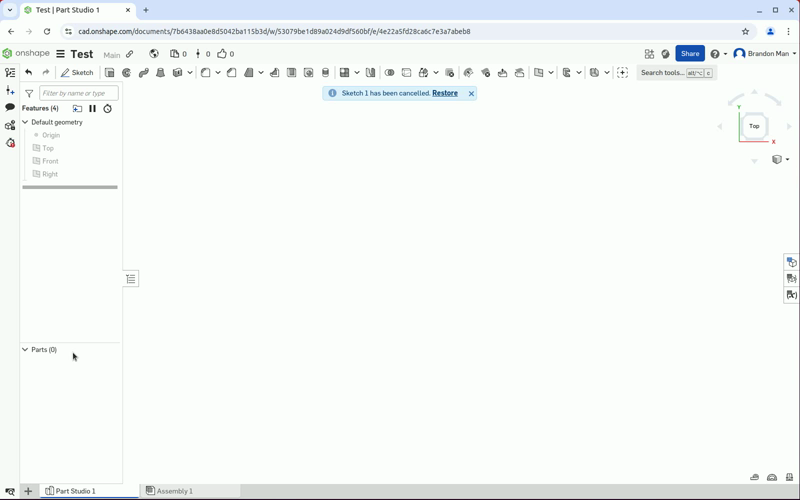
key(space)
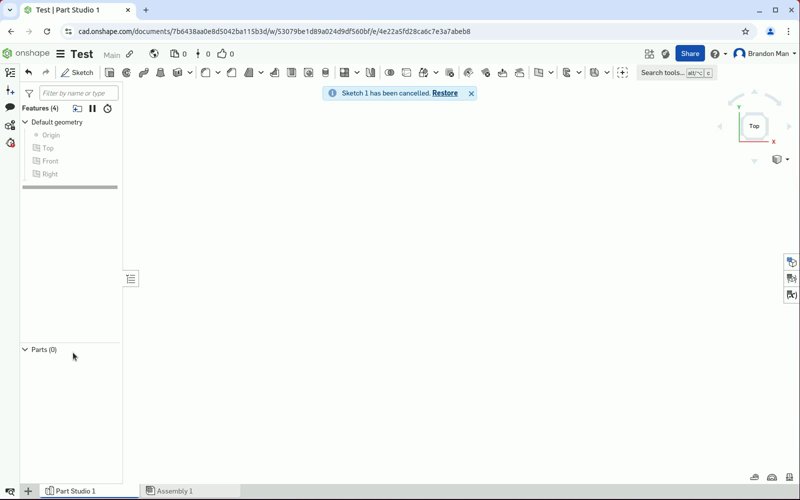
key_down(shift)
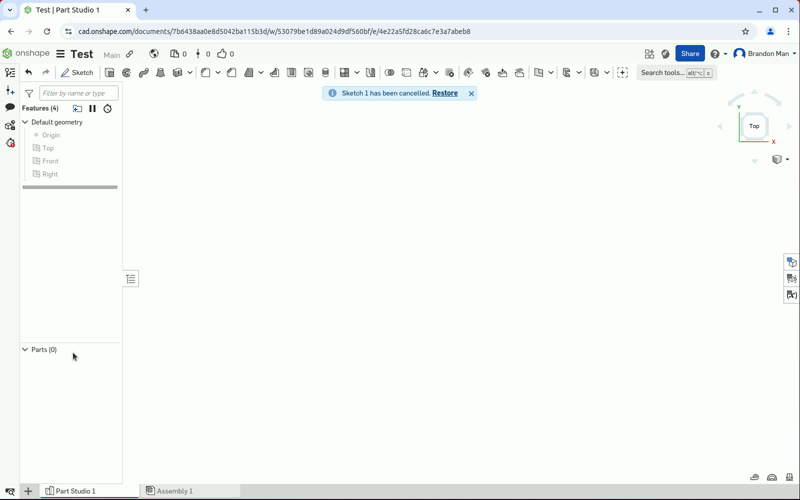
key(up)
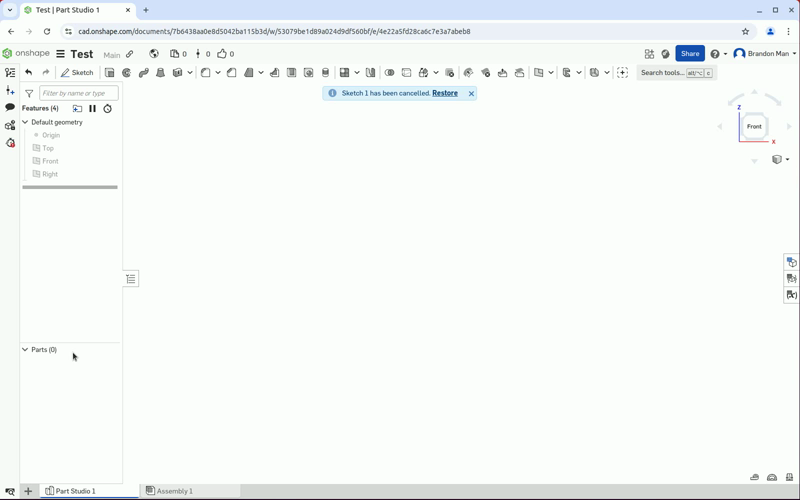
key_up(shift)
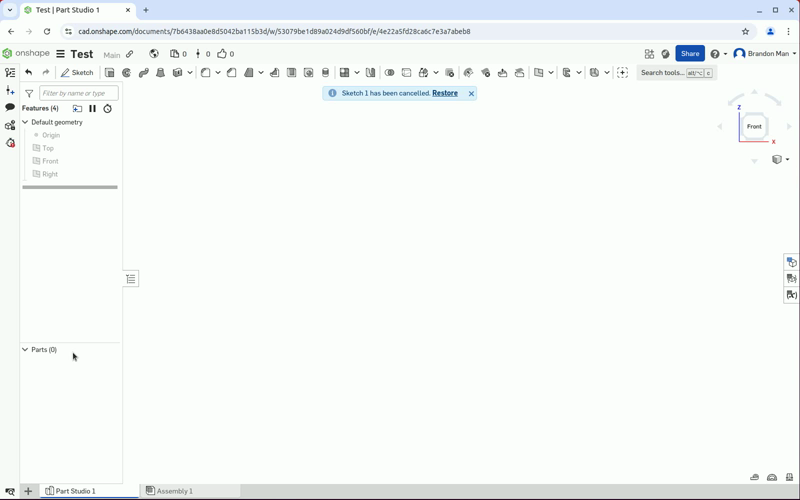
mouse_move(73, 352)
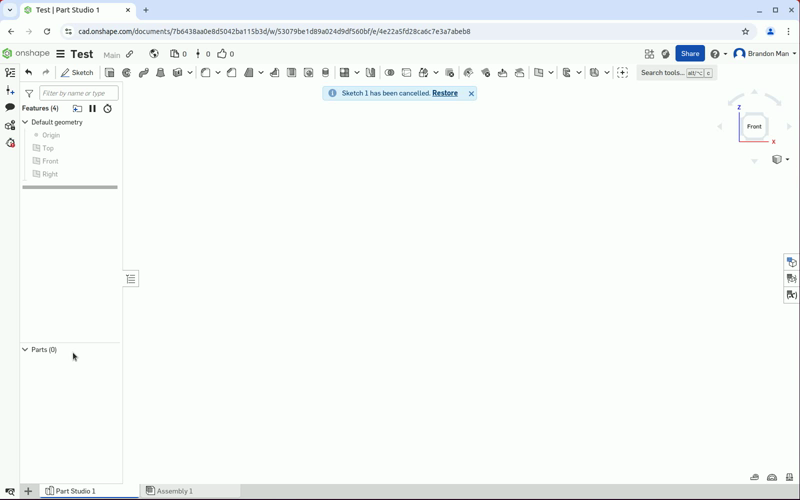
key(shift+y)
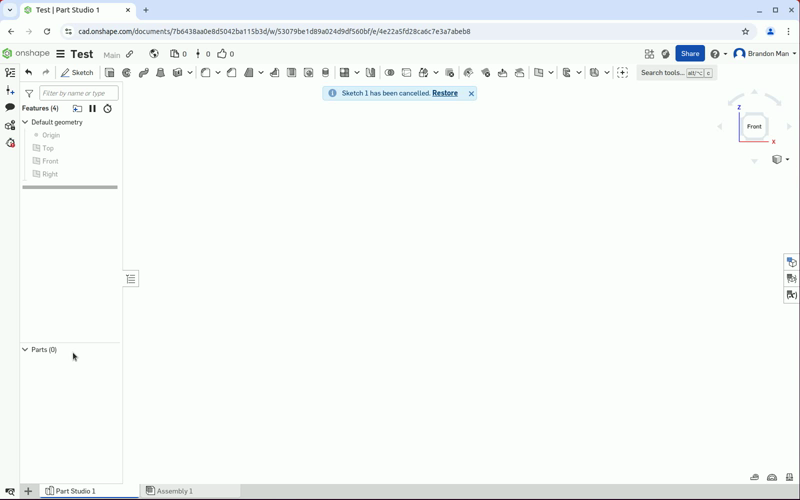
key(shift+s)
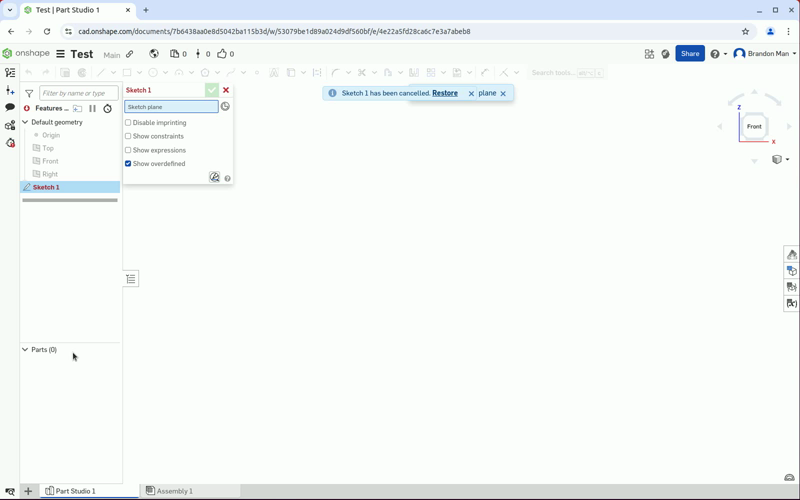
mouse_move(73, 163)
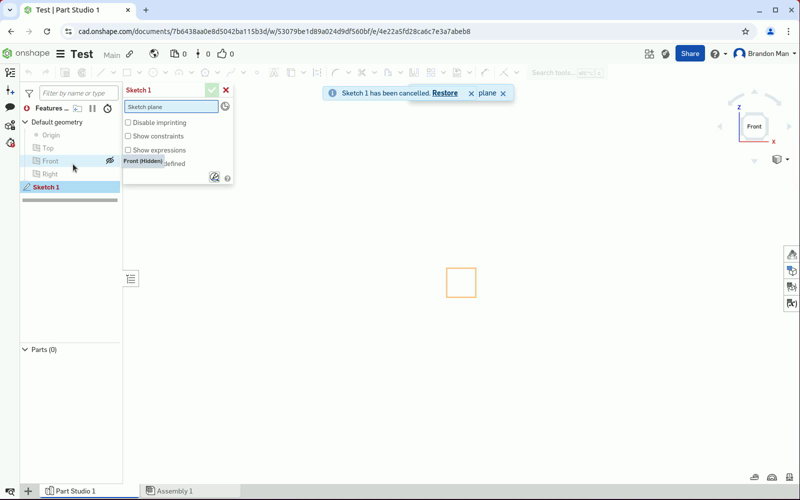
click(73, 163)
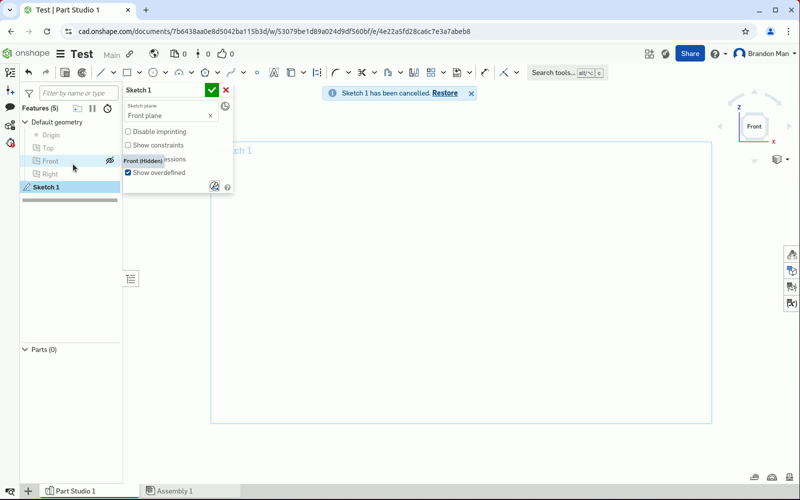
mouse_move(73, 352)
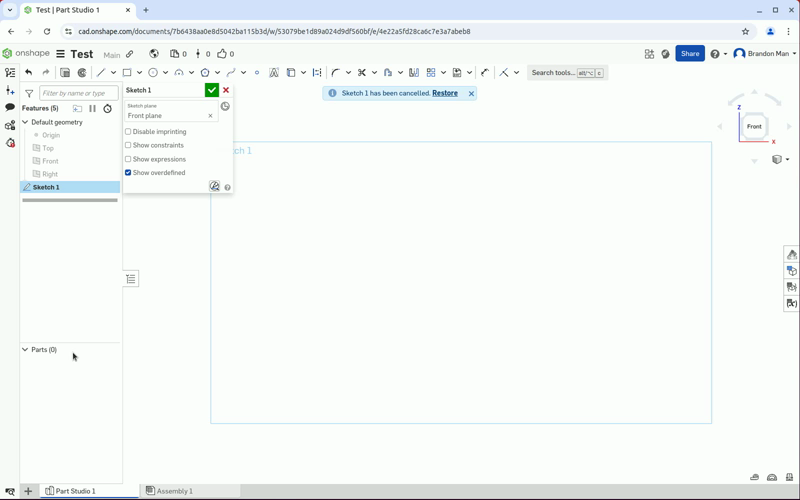
key(y)
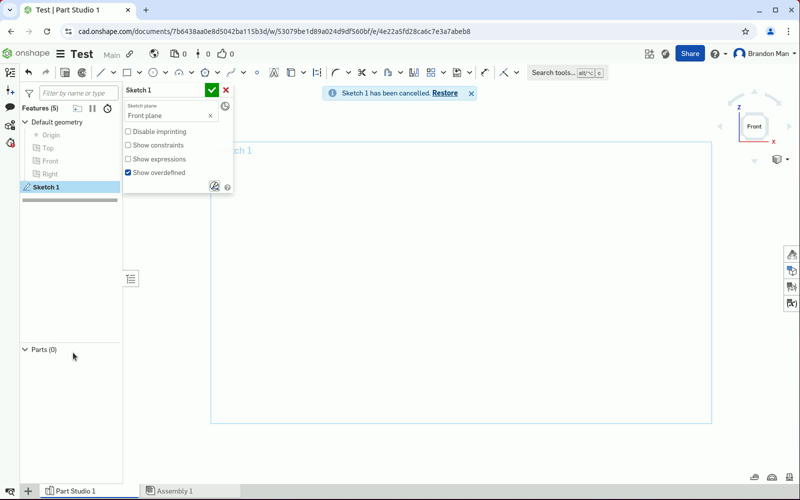
key(l)
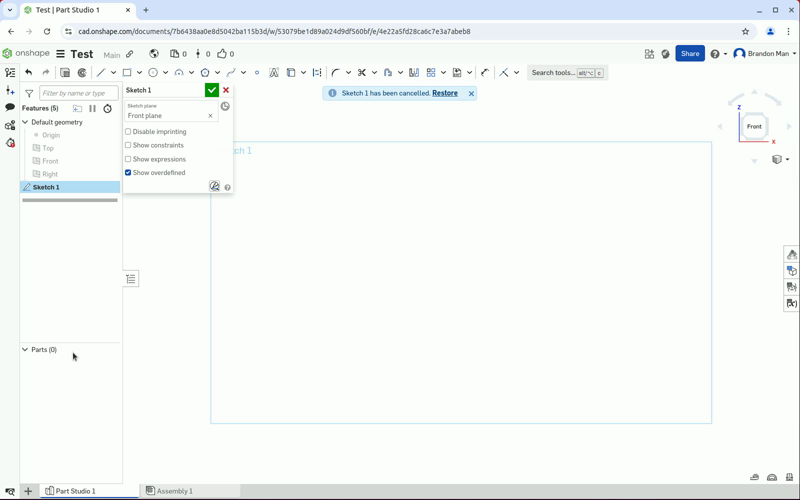
key_down(shift)
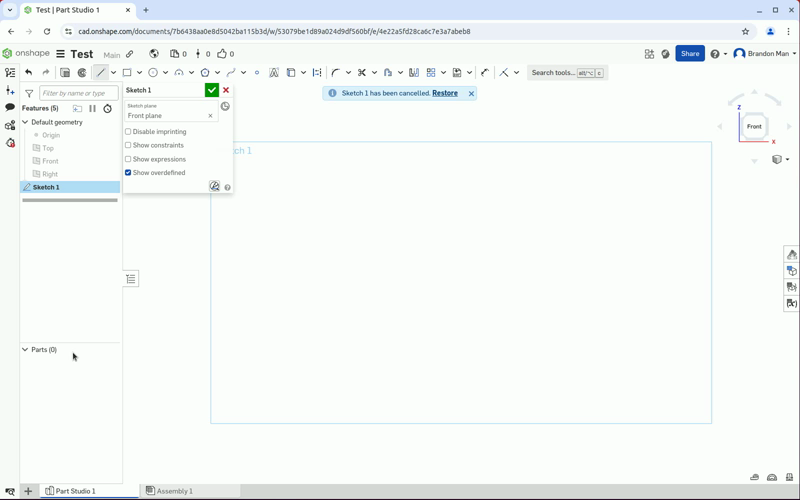
mouse_move(376, 395)
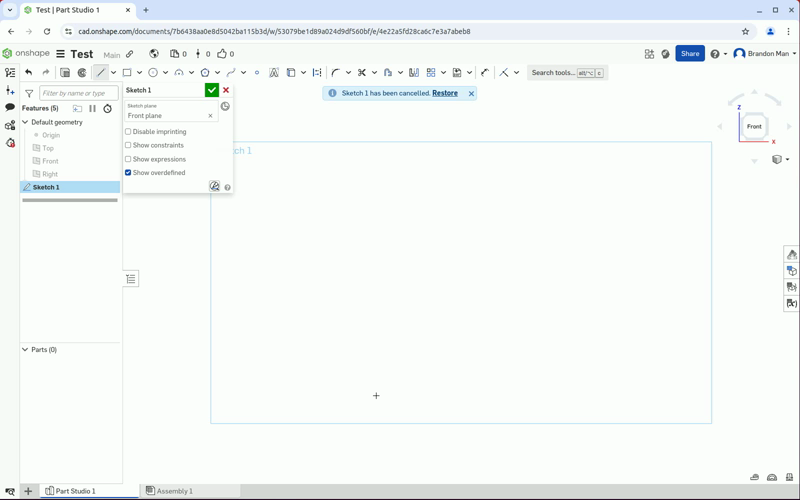
click(376, 395)
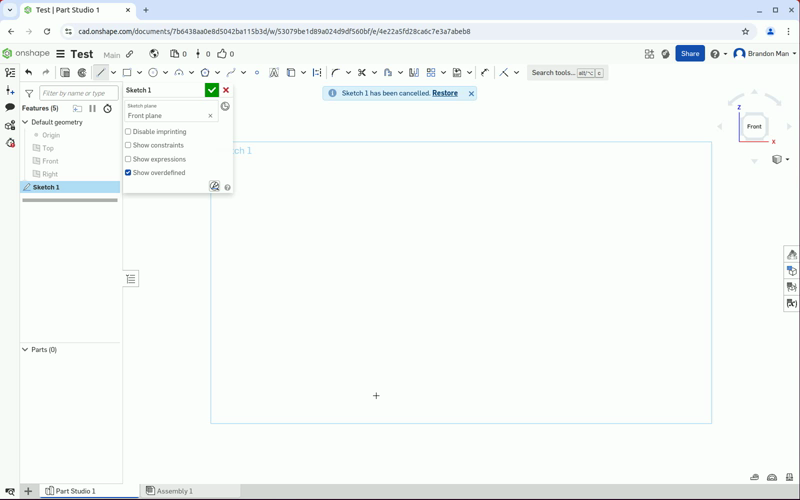
key_up(shift)
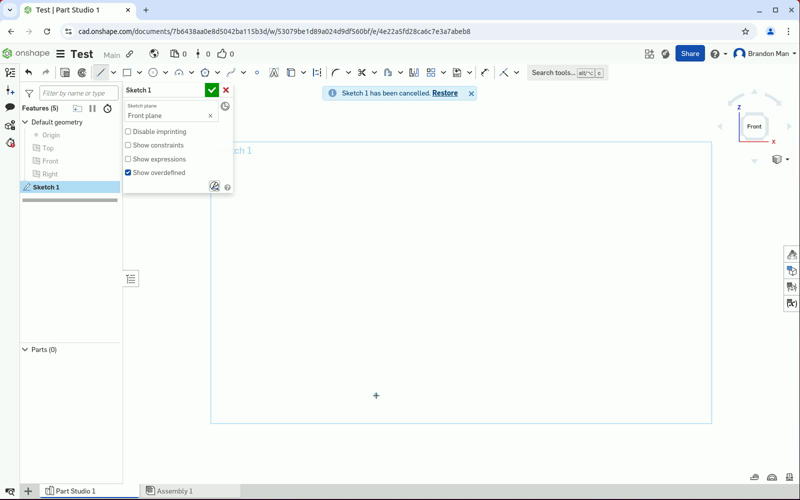
key_down(shift)
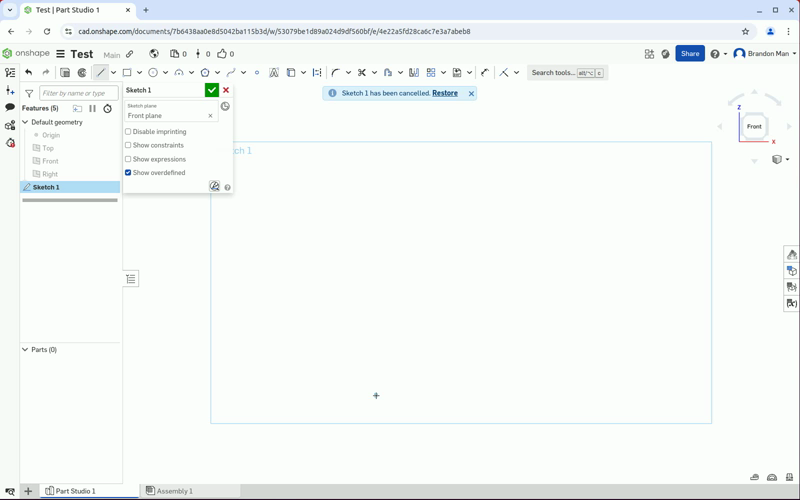
mouse_move(543, 395)
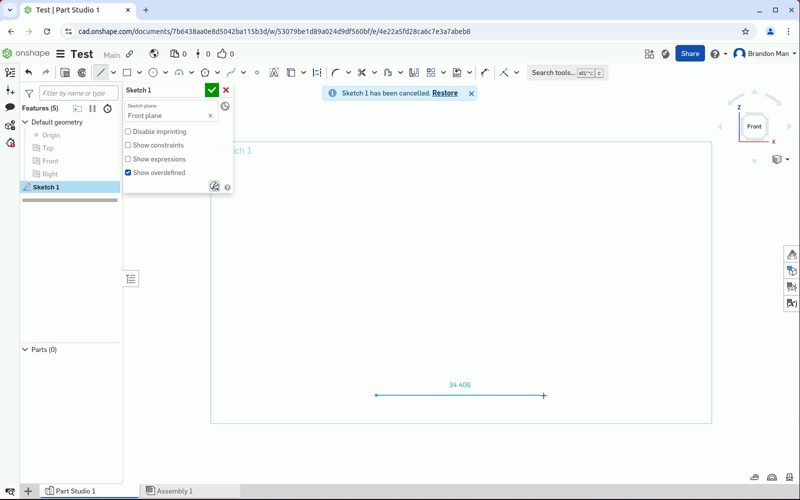
click(543, 395)
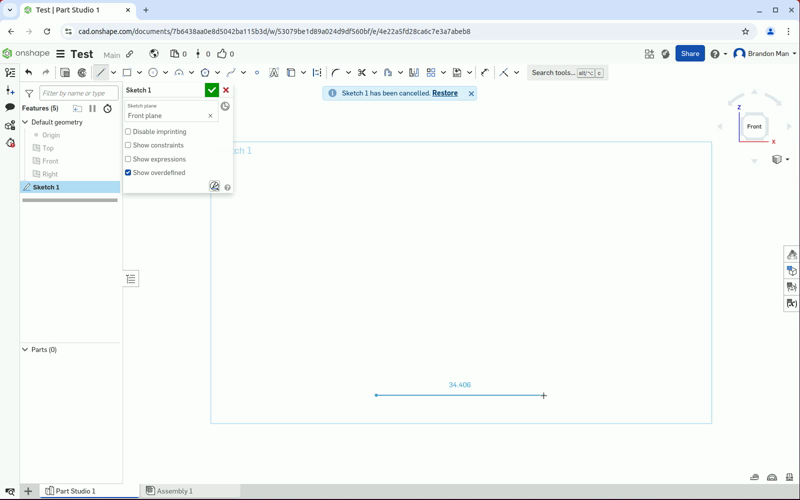
key_up(shift)
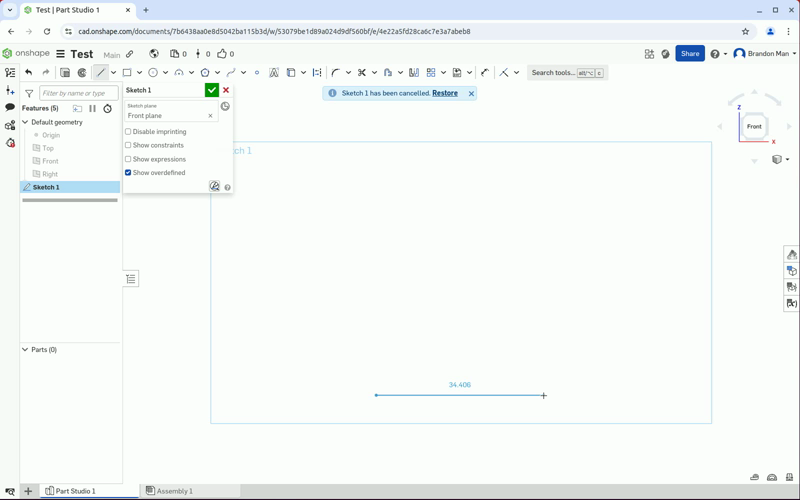
key_down(shift)
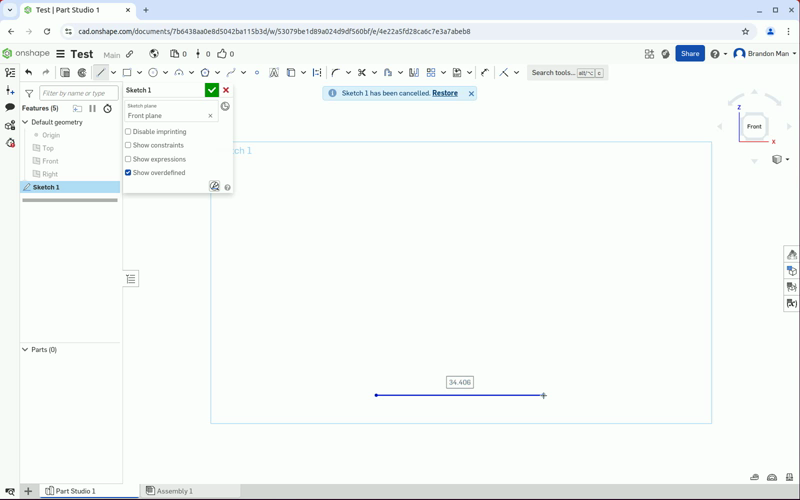
mouse_move(543, 171)
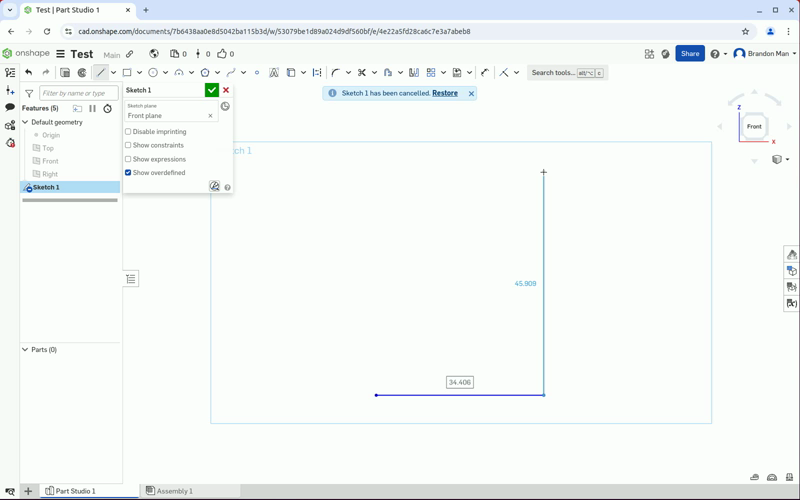
click(543, 171)
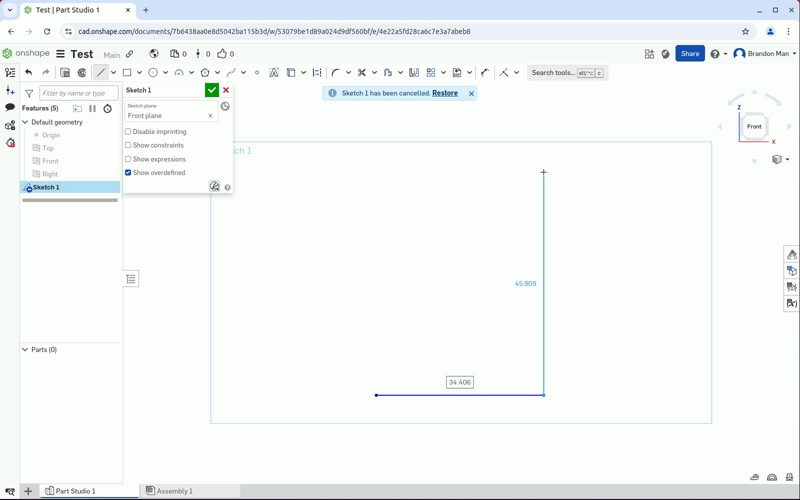
key_up(shift)
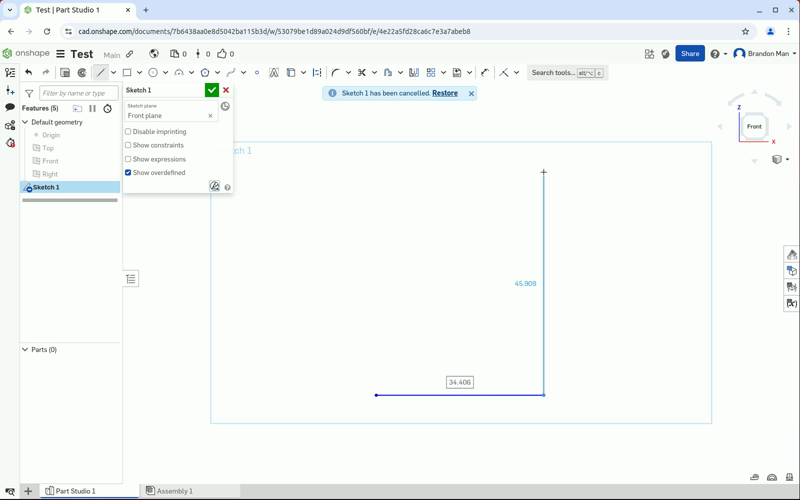
key_down(shift)
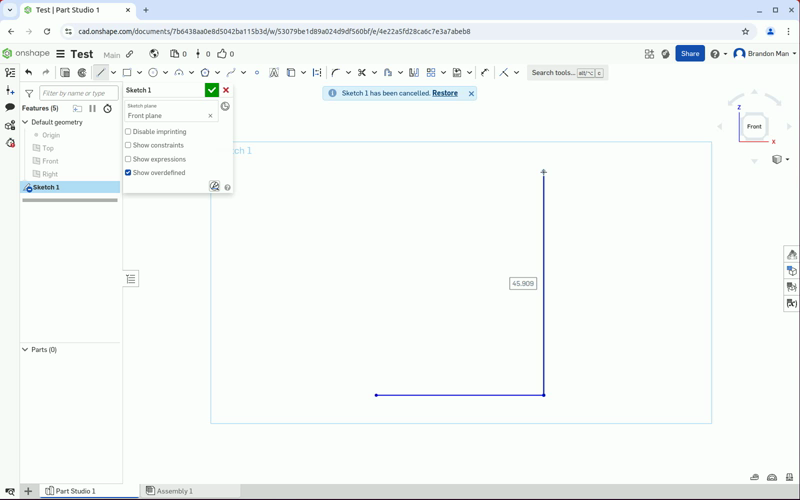
mouse_move(376, 171)
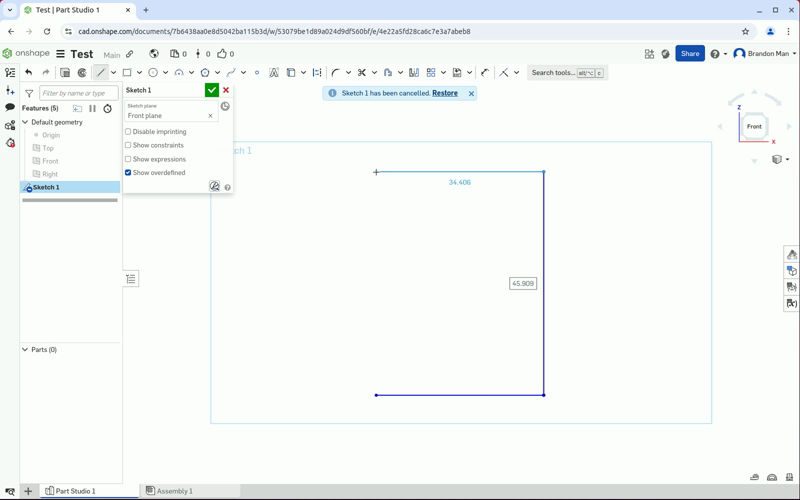
click(376, 171)
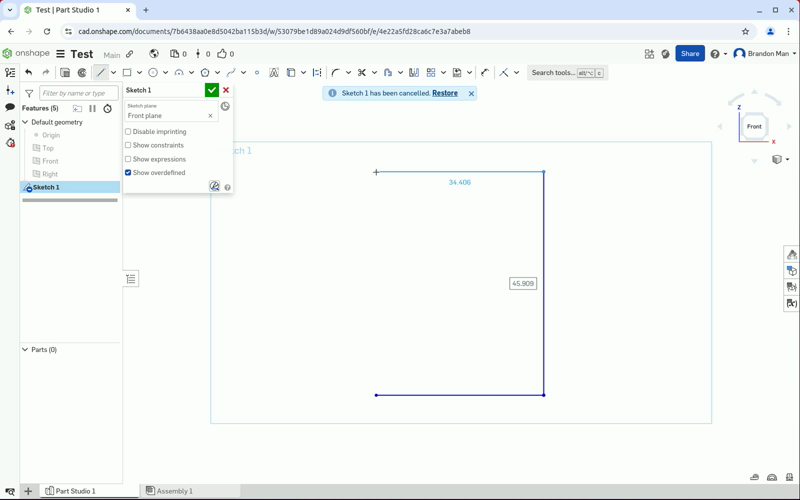
key_up(shift)
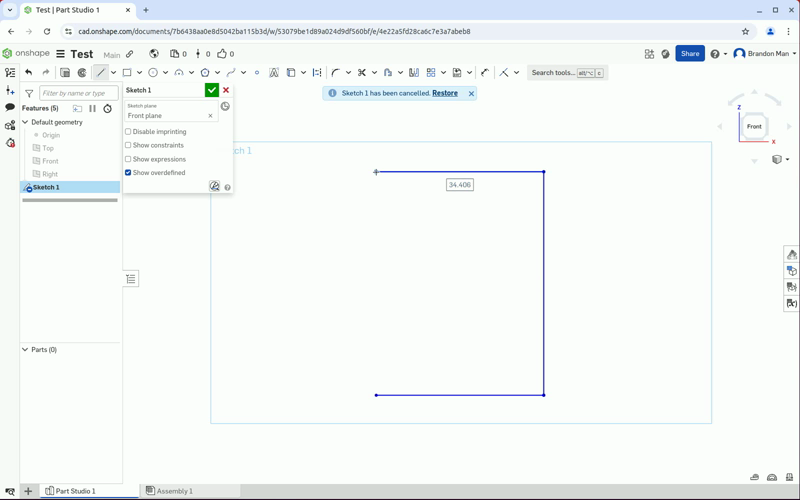
key_down(shift)
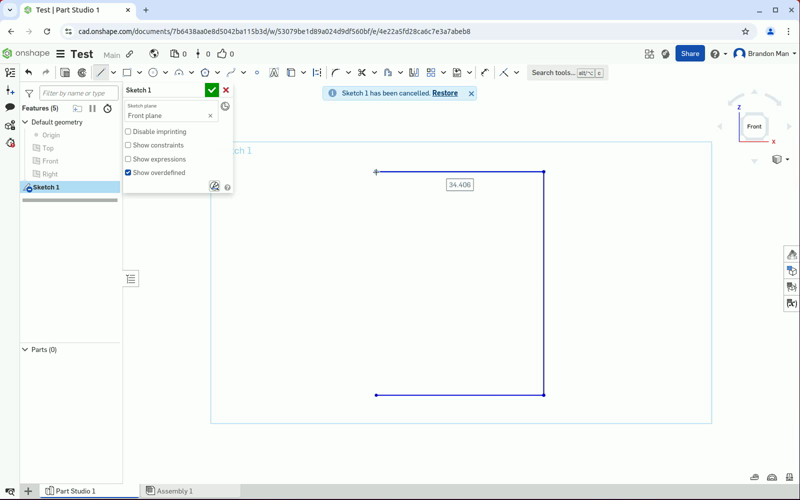
mouse_move(376, 395)
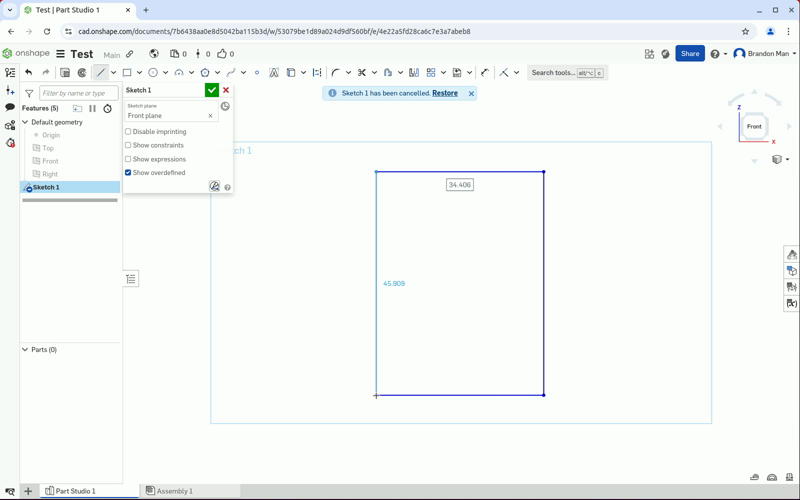
key_up(shift)
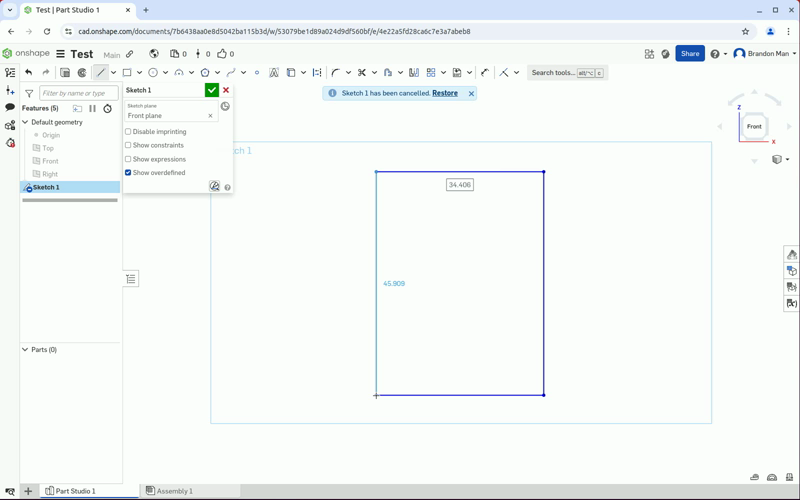
click(376, 395)
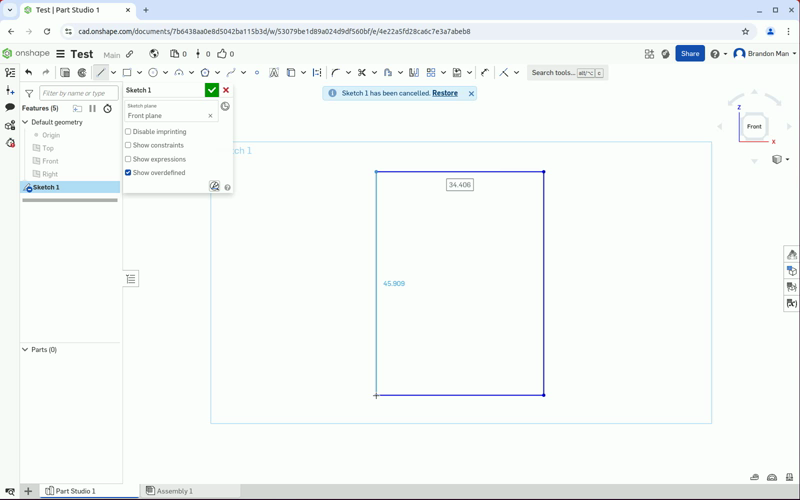
key(esc)
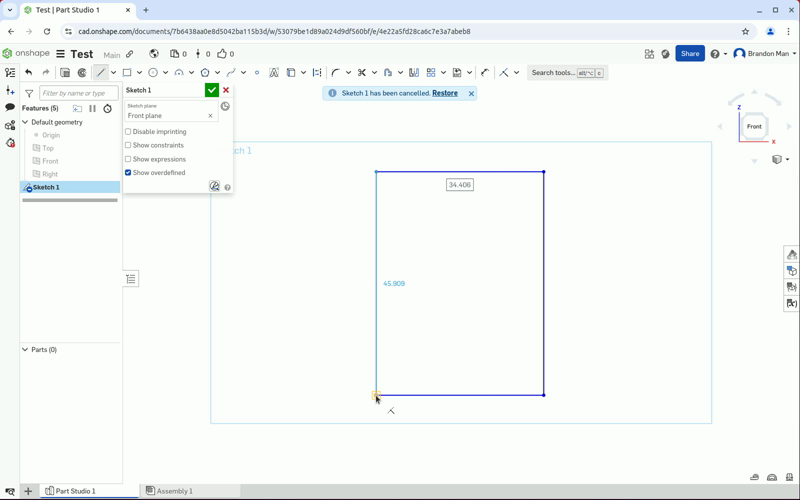
mouse_move(480, 279)
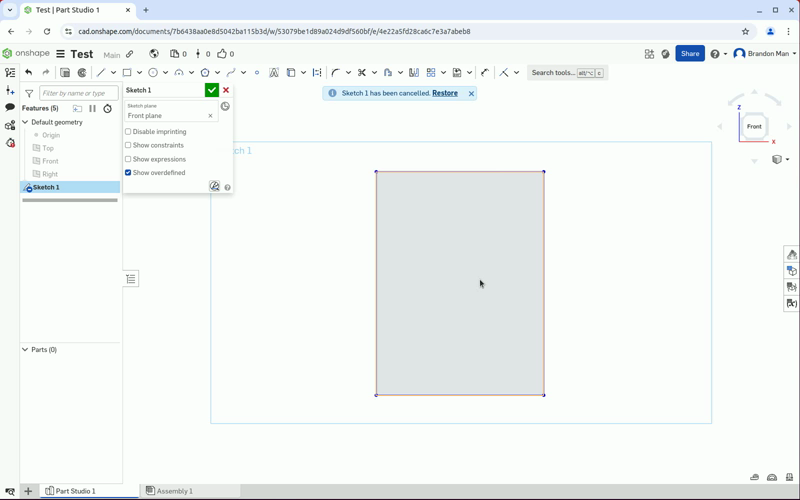
click(480, 279)
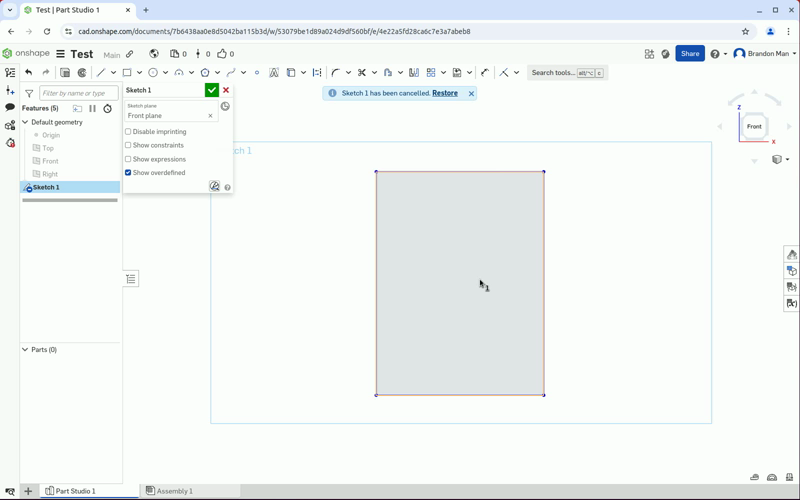
mouse_move(73, 352)
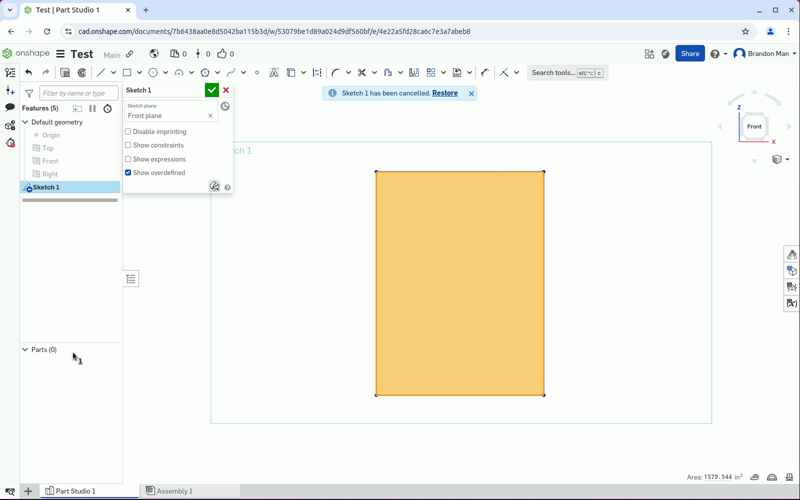
key(shift+y)
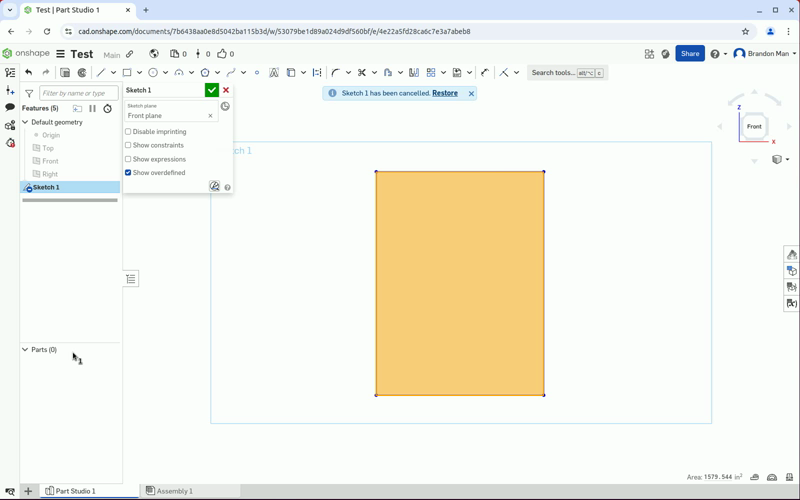
key(shift+e)
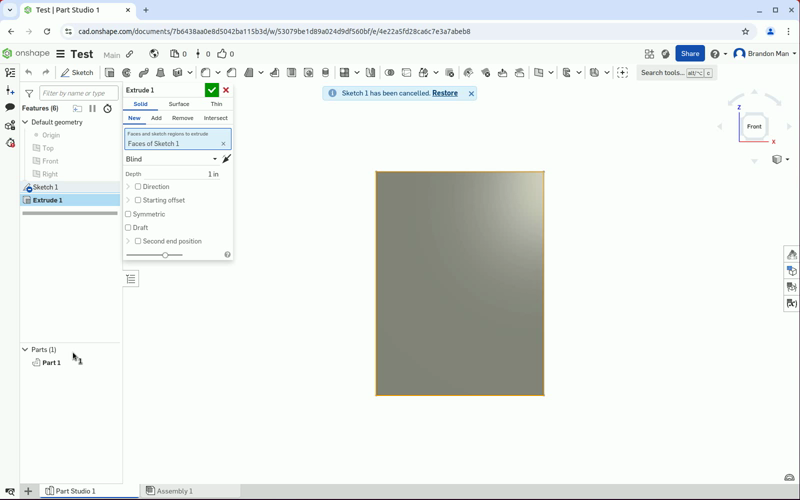
mouse_move(143, 106)
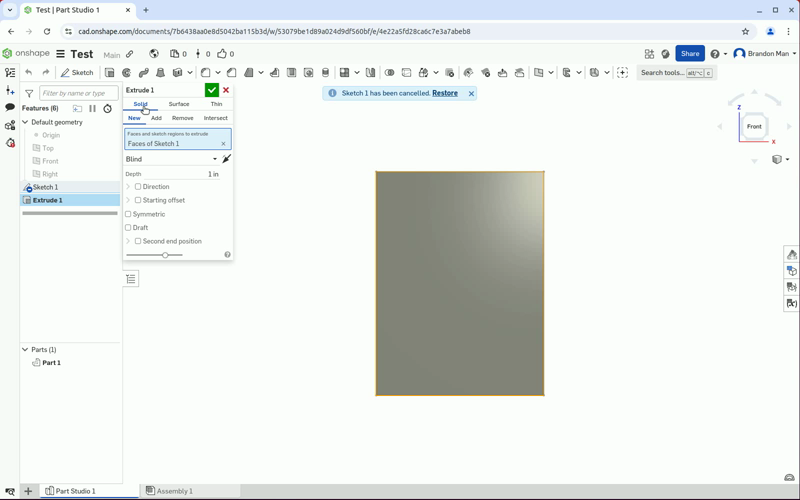
click(143, 106)
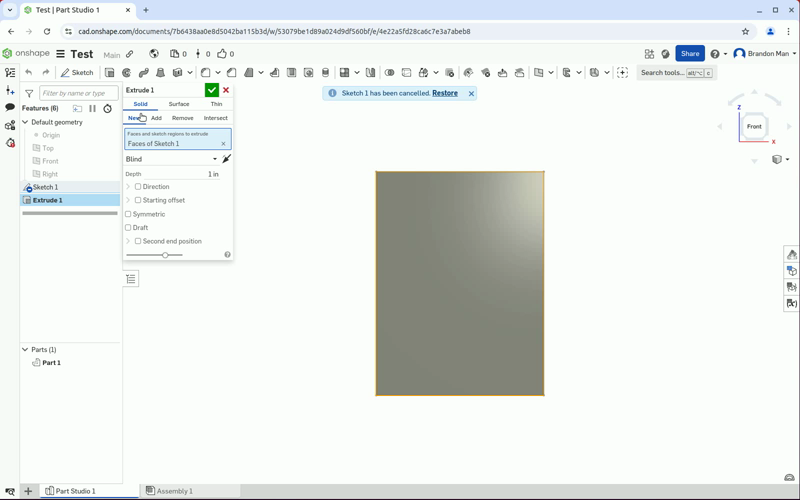
mouse_move(137, 120)
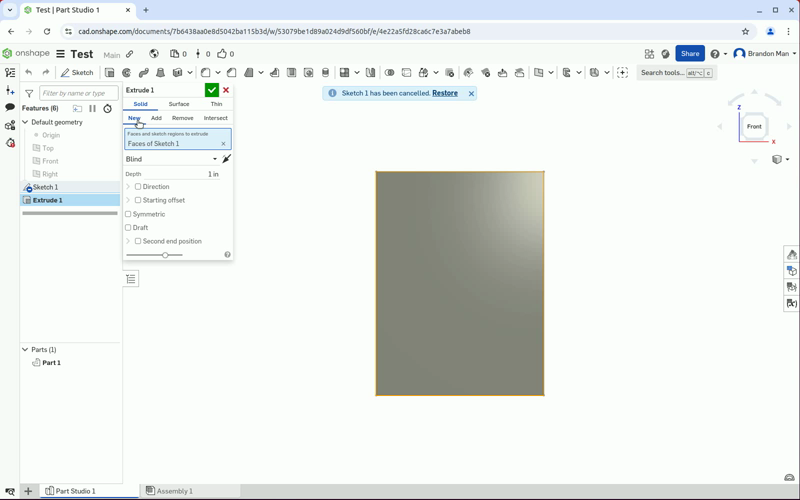
click(137, 120)
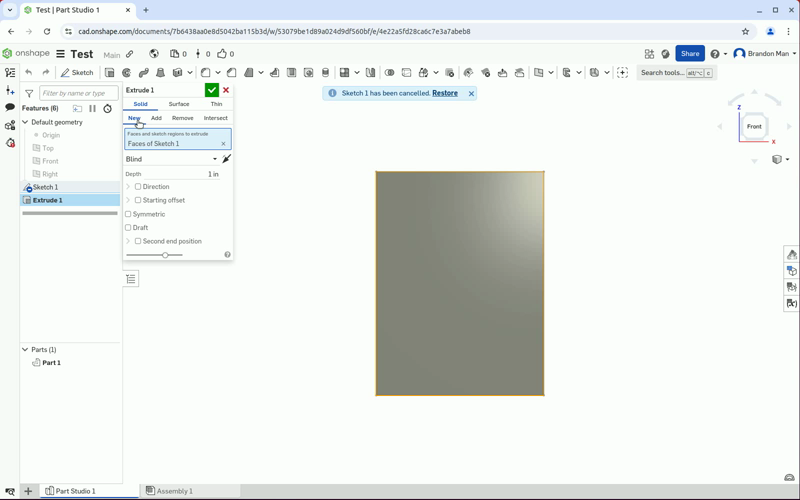
key(tab, 4)
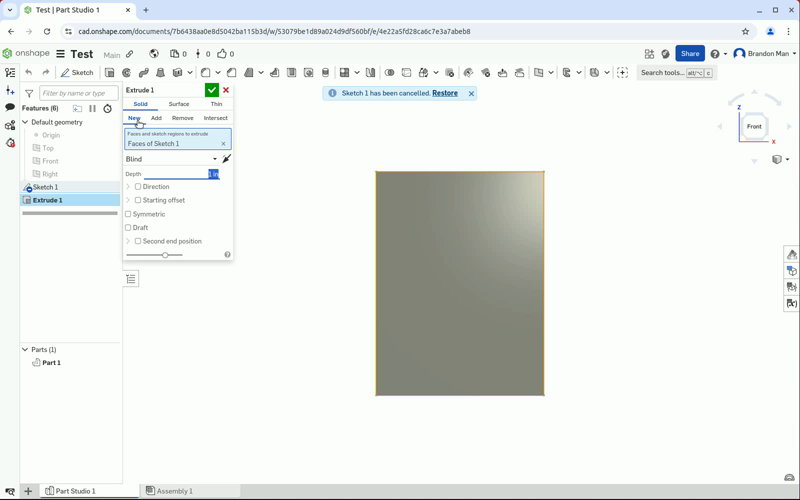
text(1.444)
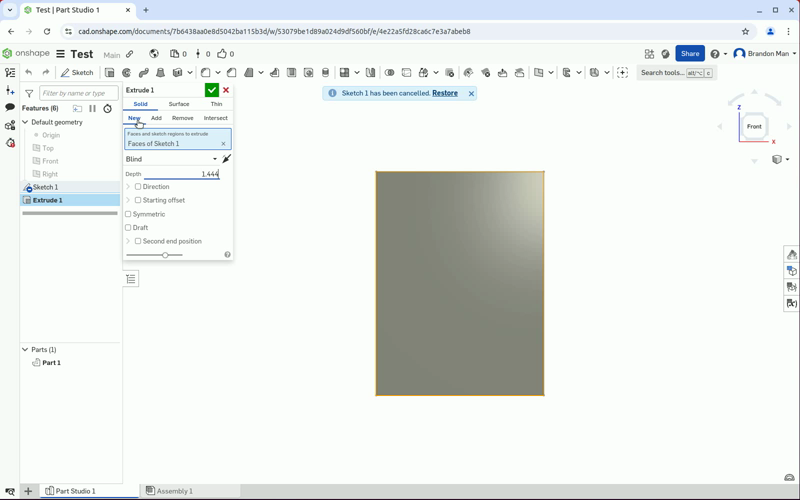
key(enter)
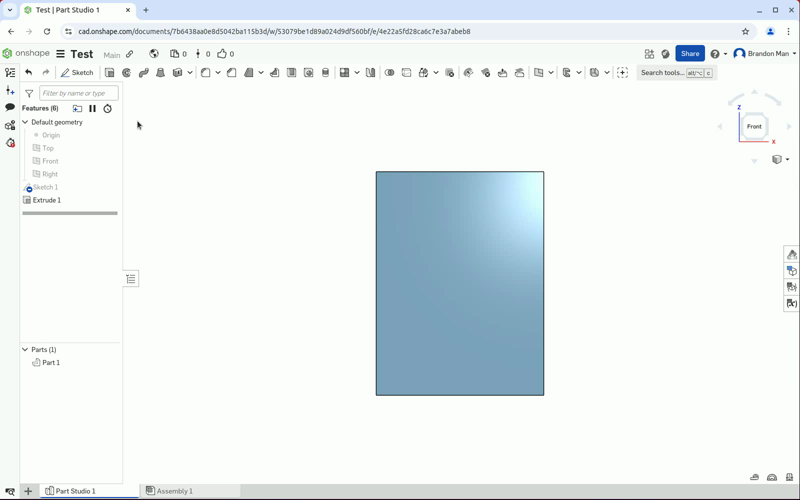
key(shift+h)
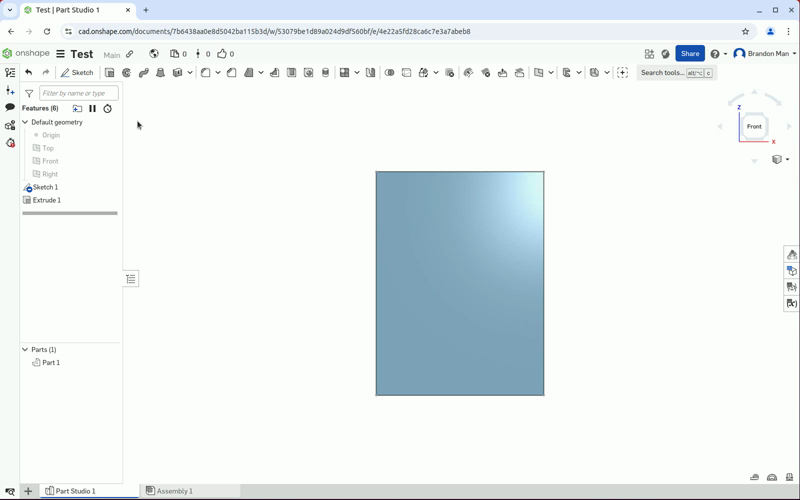
key(shift+h)
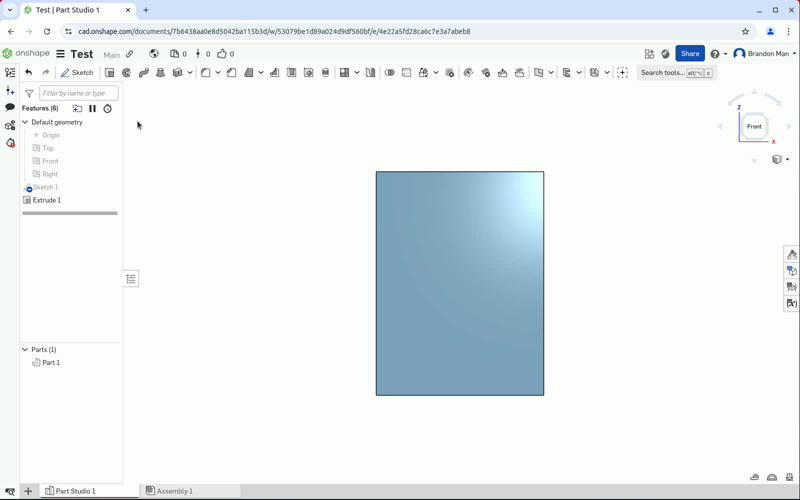
mouse_move(73, 189)
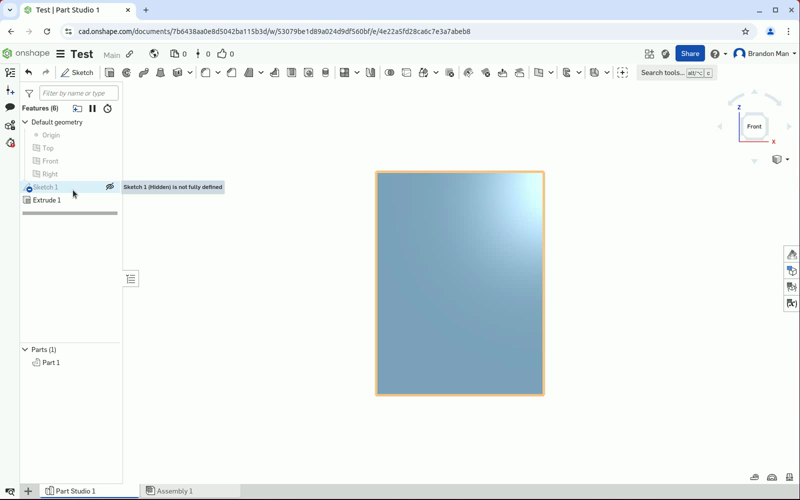
click(73, 189)
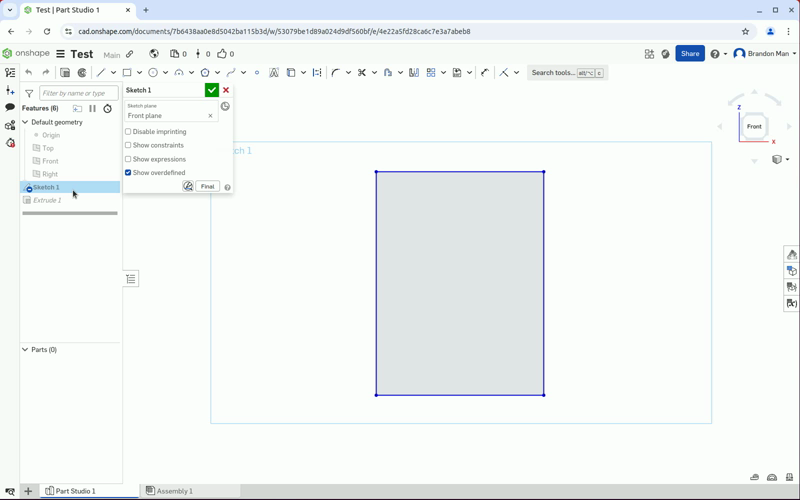
mouse_move(229, 92)
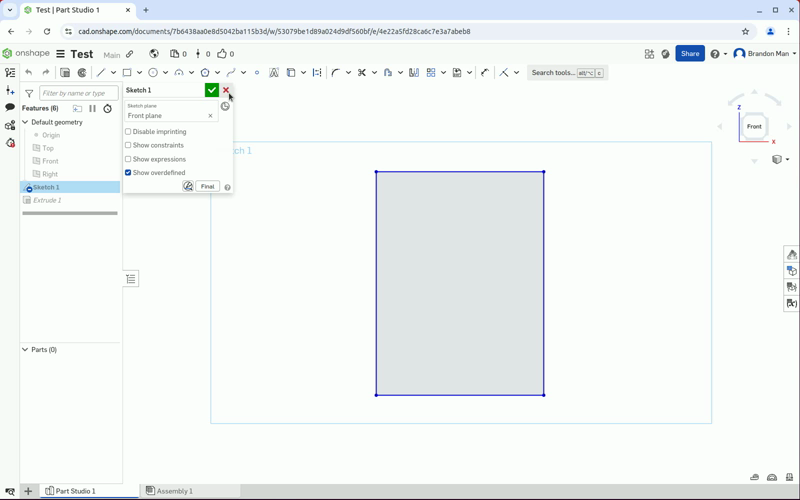
click(229, 92)
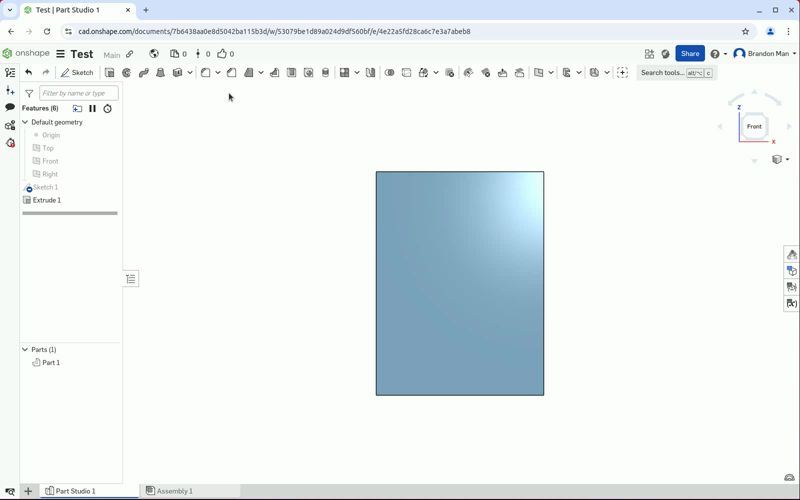
mouse_move(541, 75)
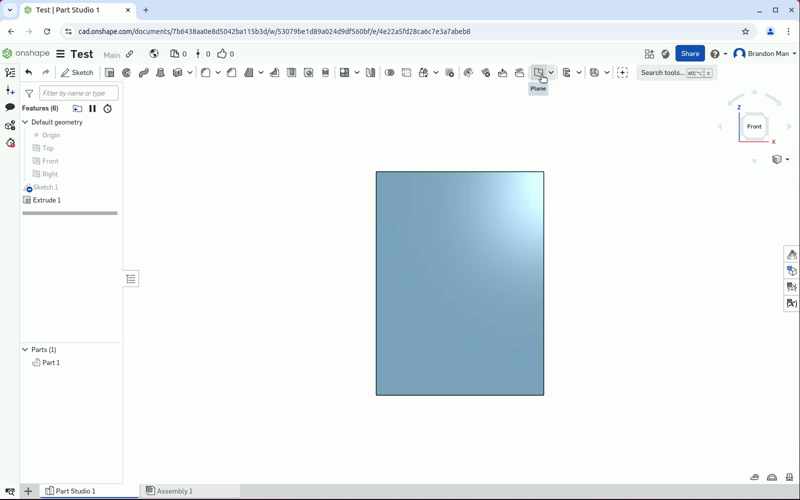
click(541, 75)
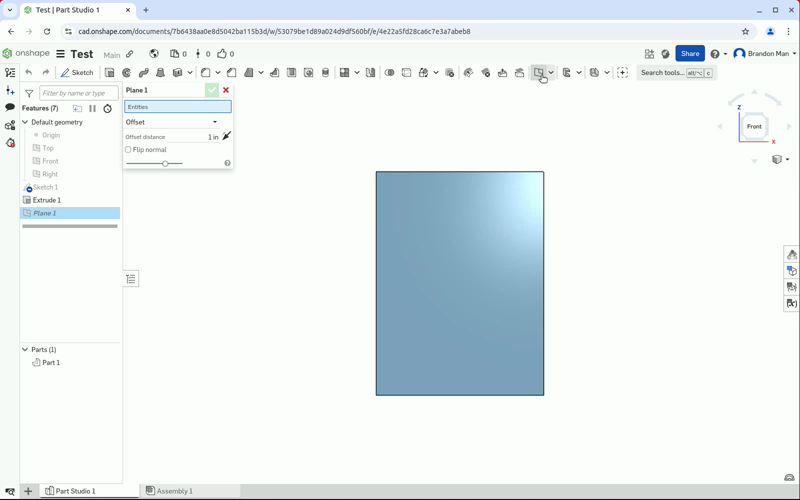
mouse_move(73, 163)
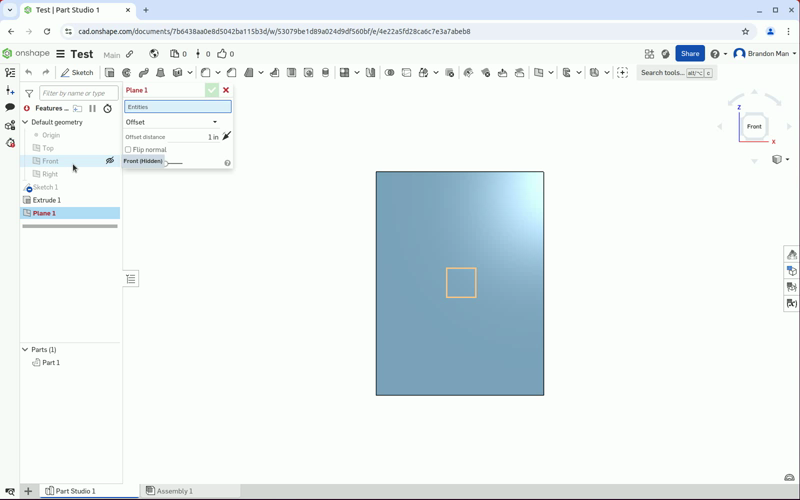
click(73, 163)
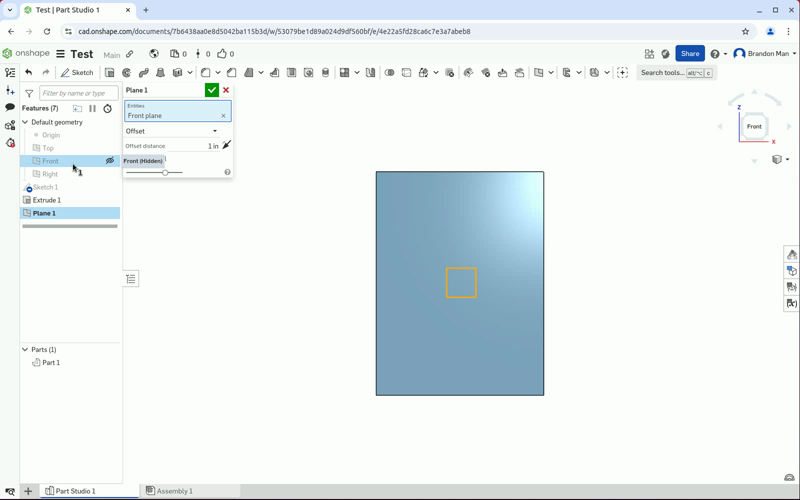
key(tab, 2)
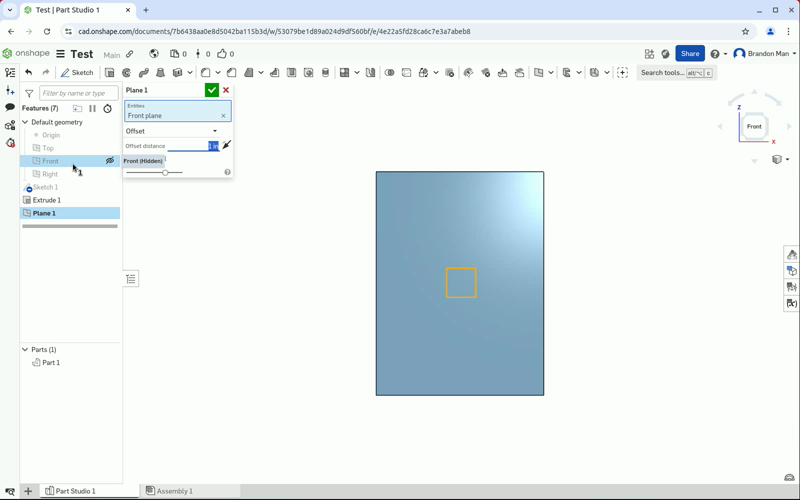
text(1.448)
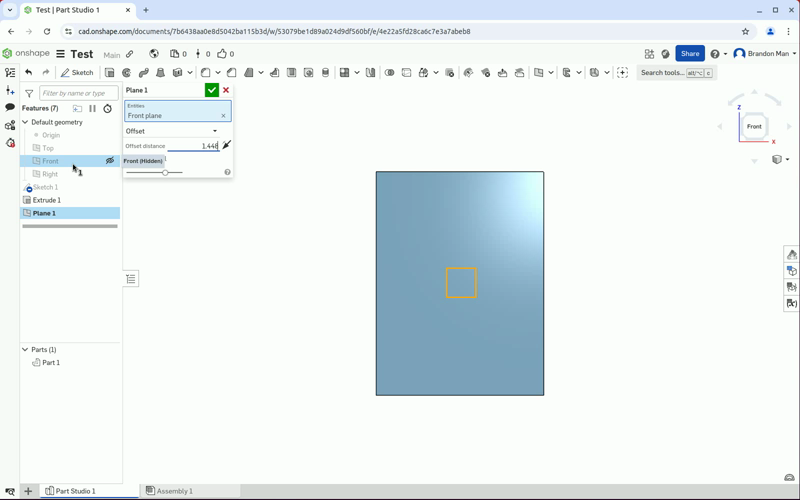
key(enter, 2)
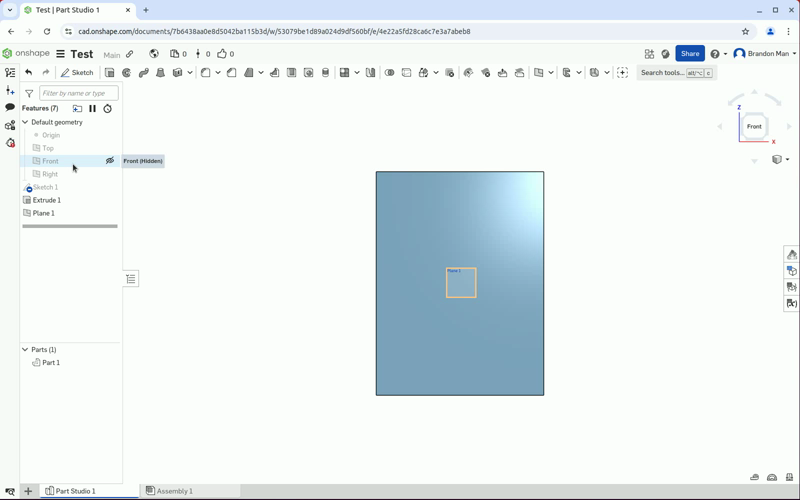
key(shift+s)
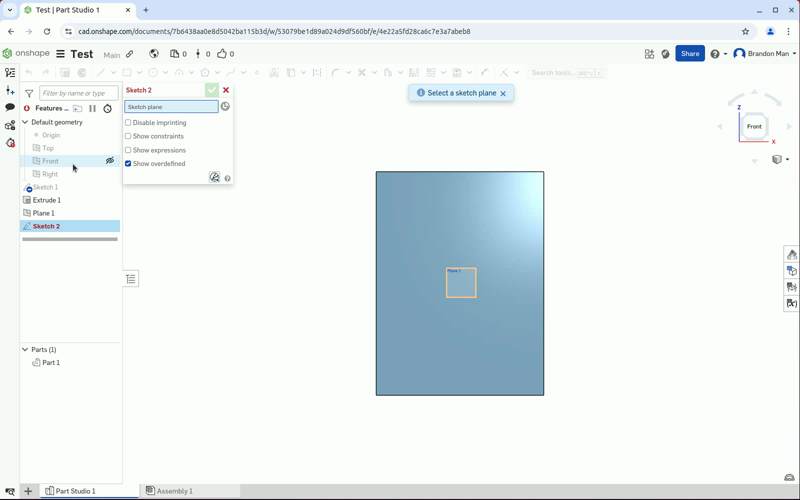
mouse_move(73, 215)
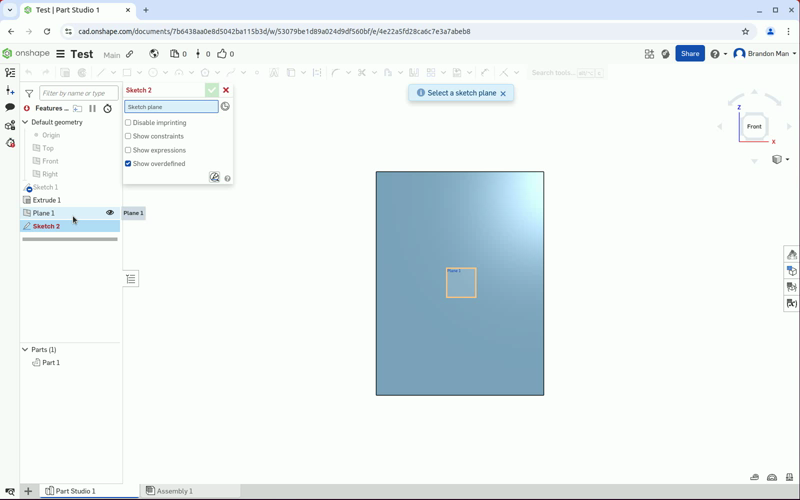
click(73, 215)
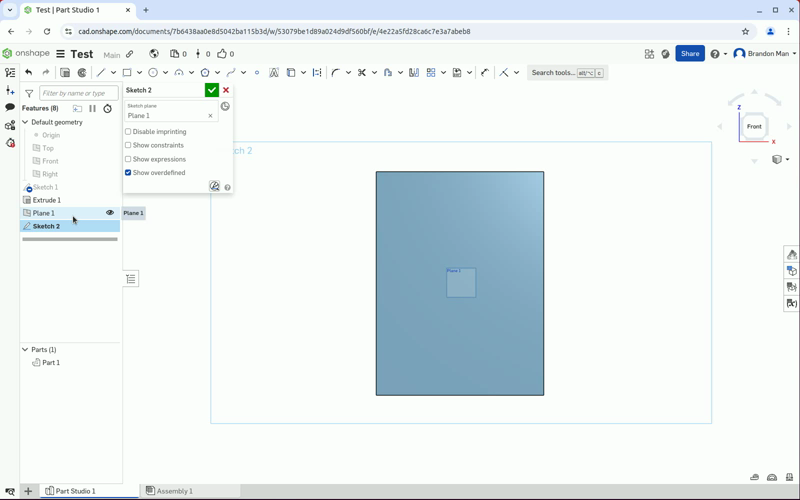
mouse_move(73, 352)
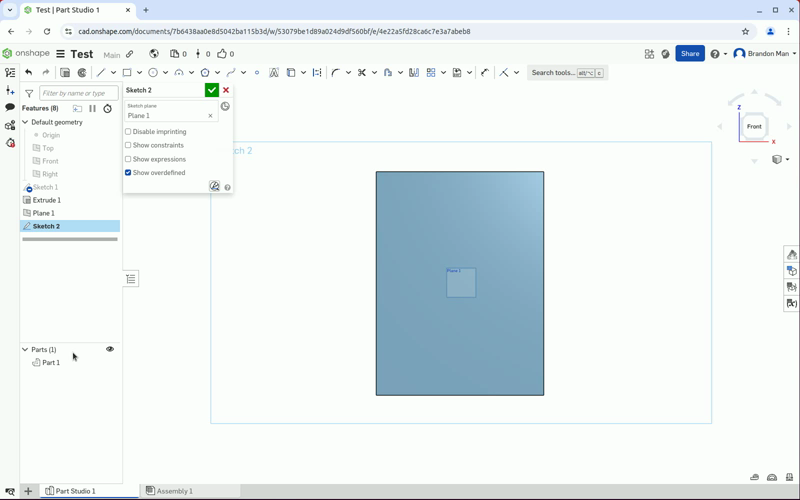
key(y)
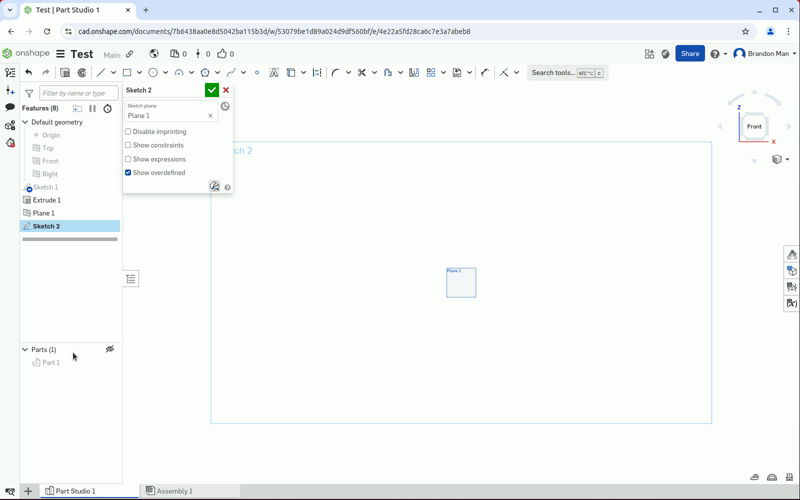
key(c)
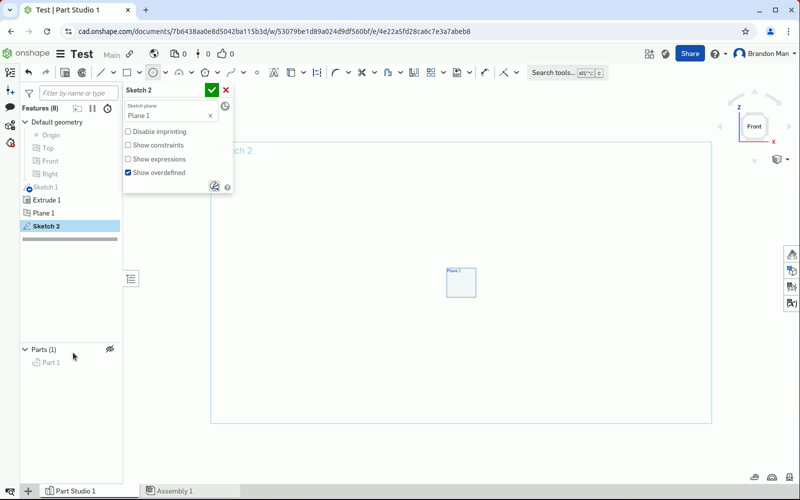
key_down(shift)
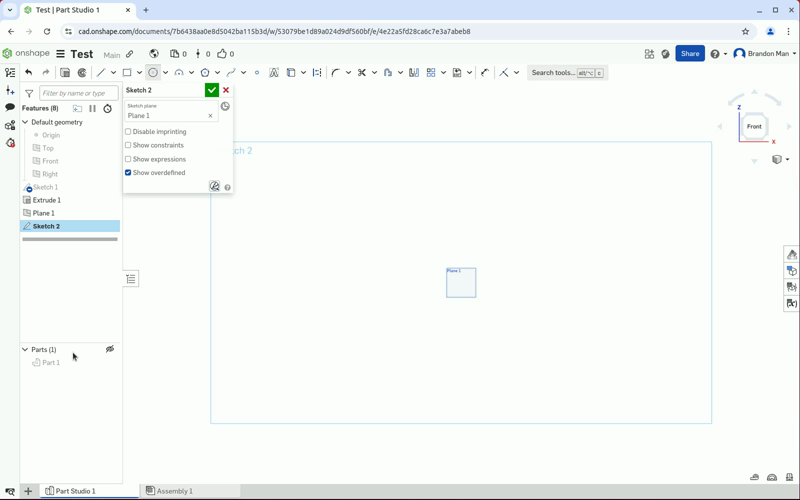
mouse_move(392, 191)
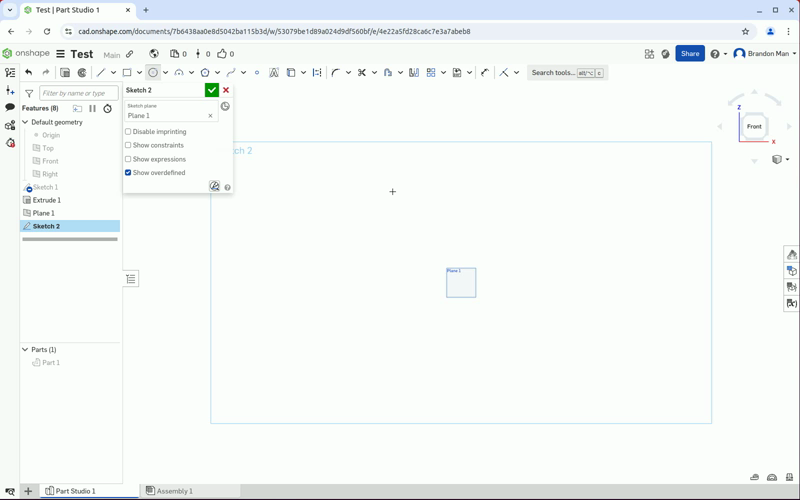
click(392, 191)
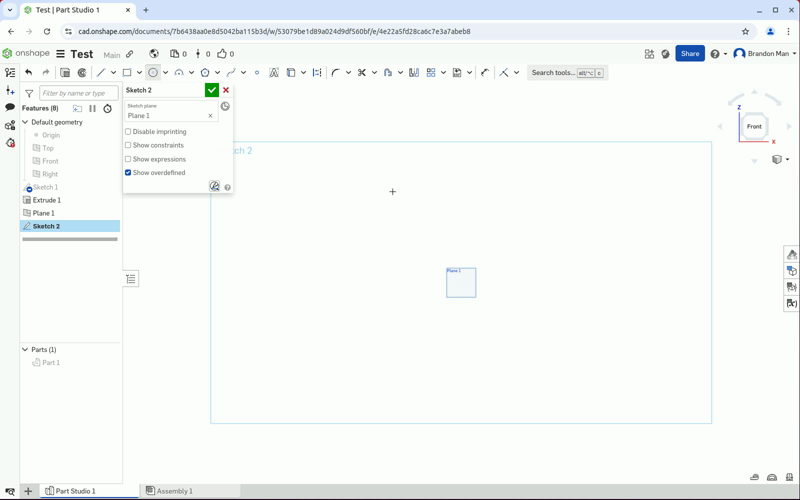
key_up(shift)
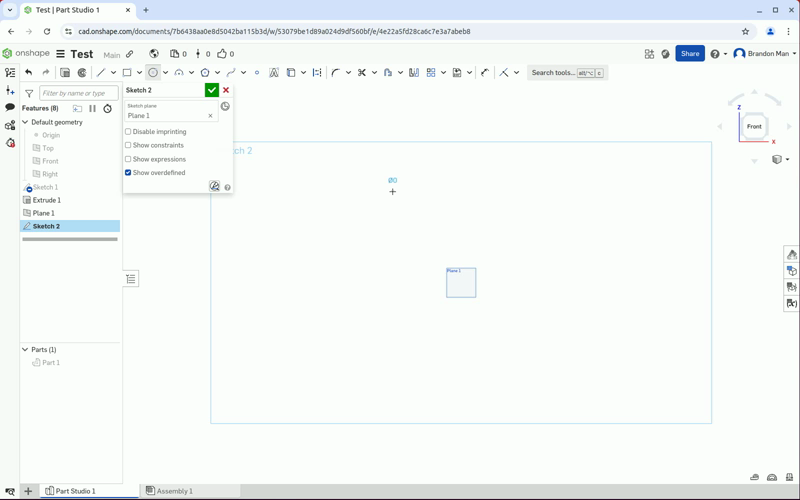
mouse_move(395, 191)
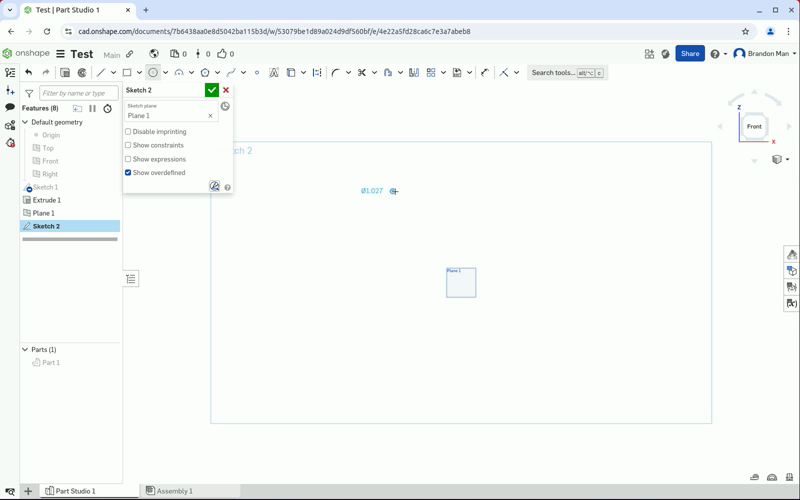
scroll(6)
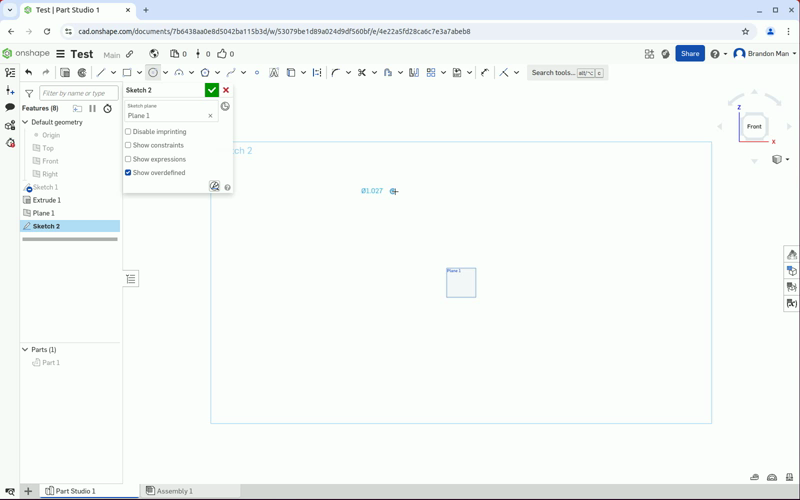
scroll(6)
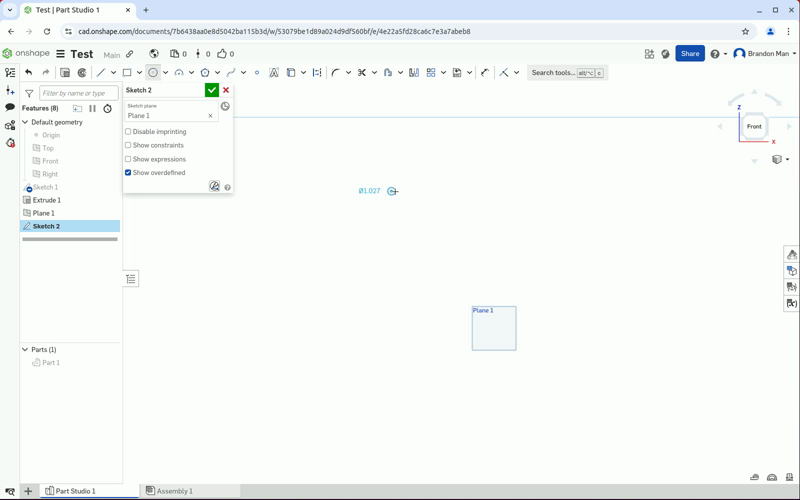
scroll(6)
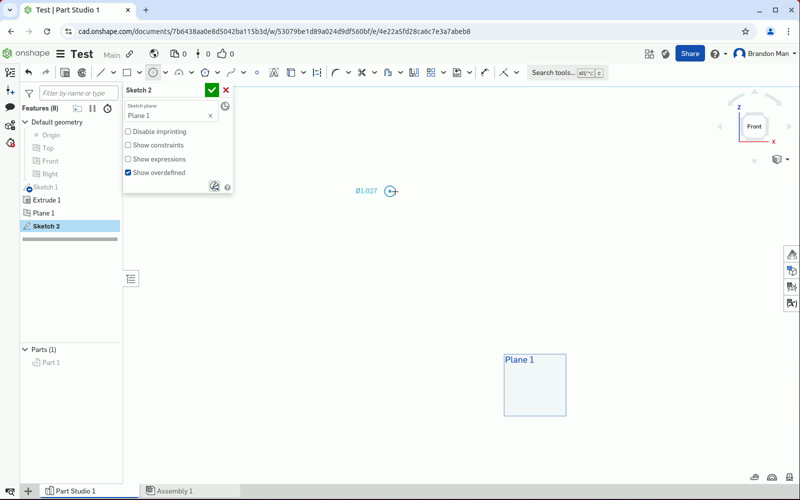
scroll(6)
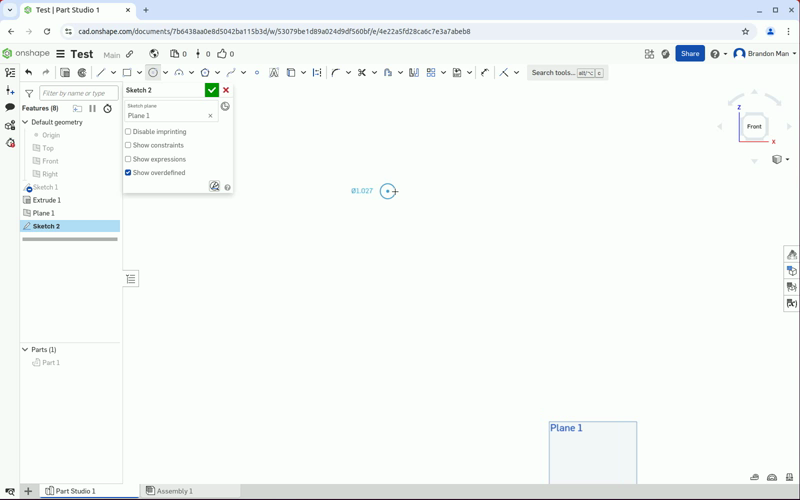
scroll(6)
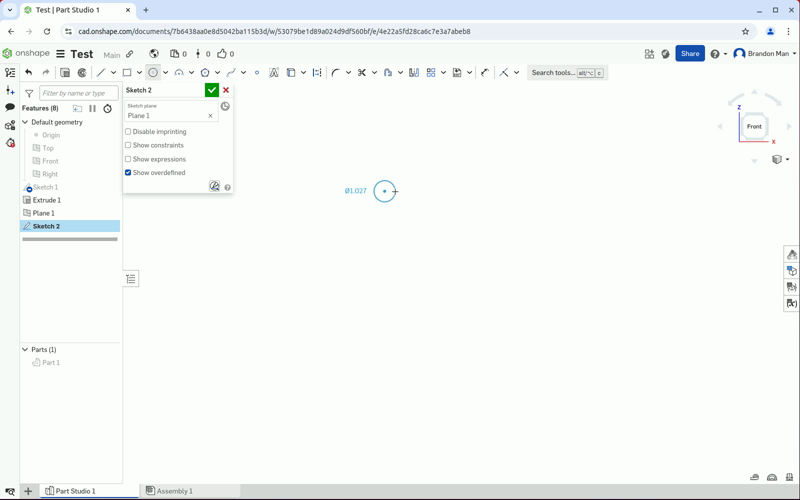
scroll(6)
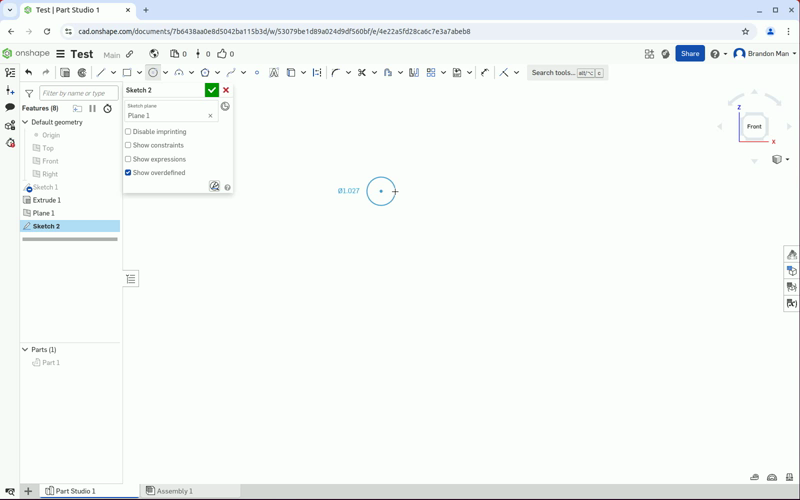
scroll(6)
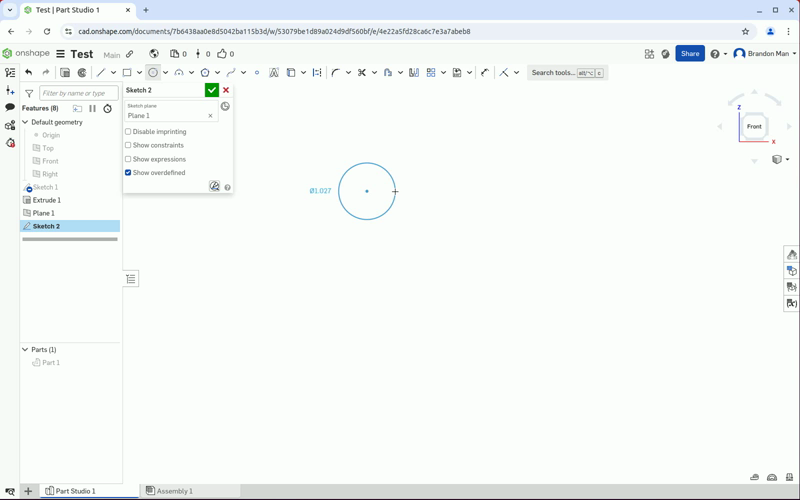
click(395, 191)
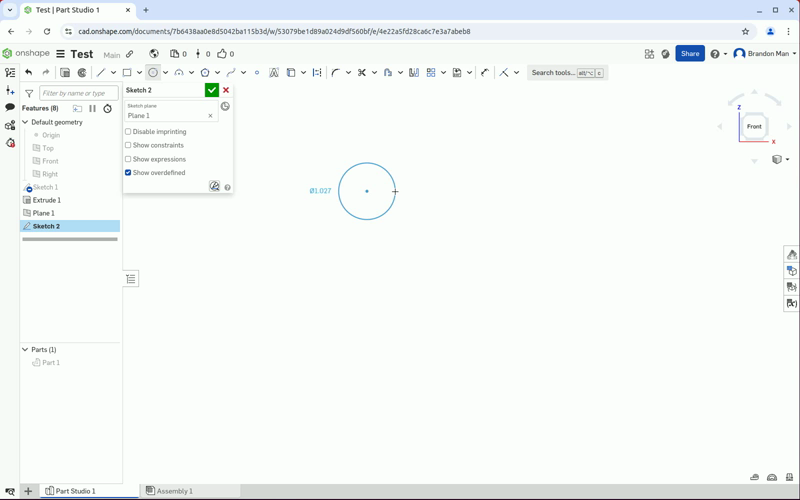
scroll(-6)
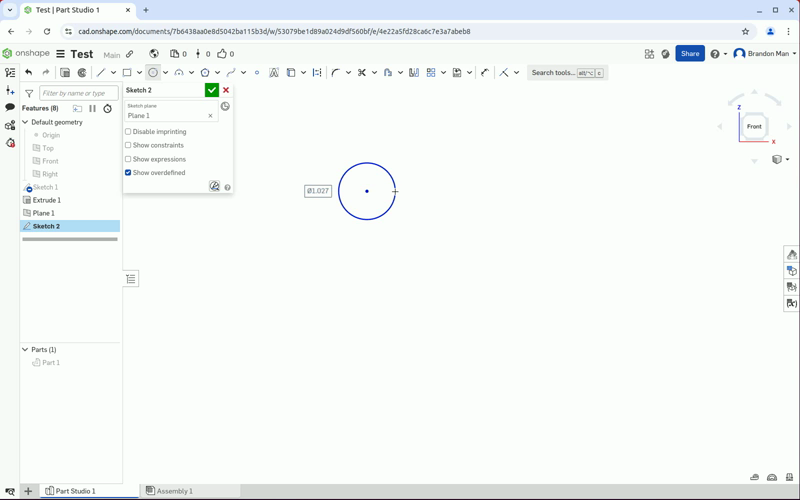
scroll(-6)
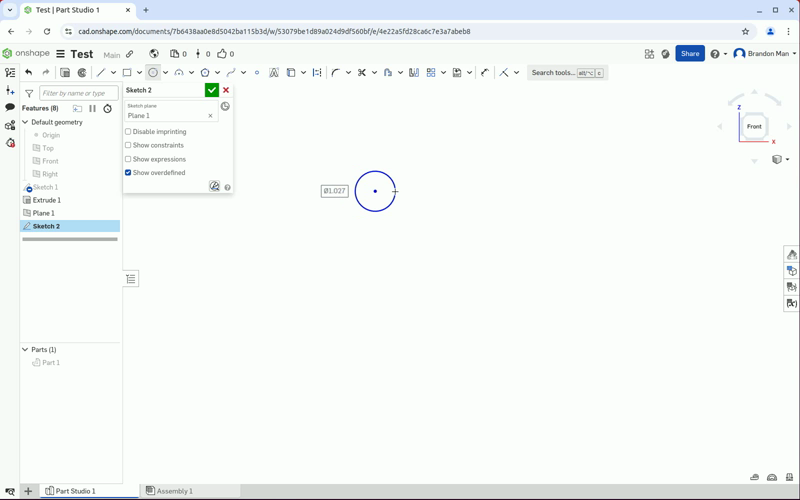
scroll(-6)
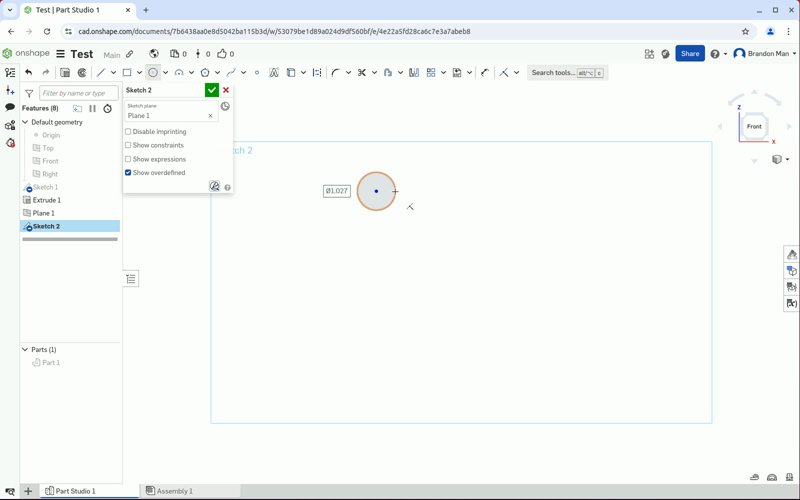
scroll(-6)
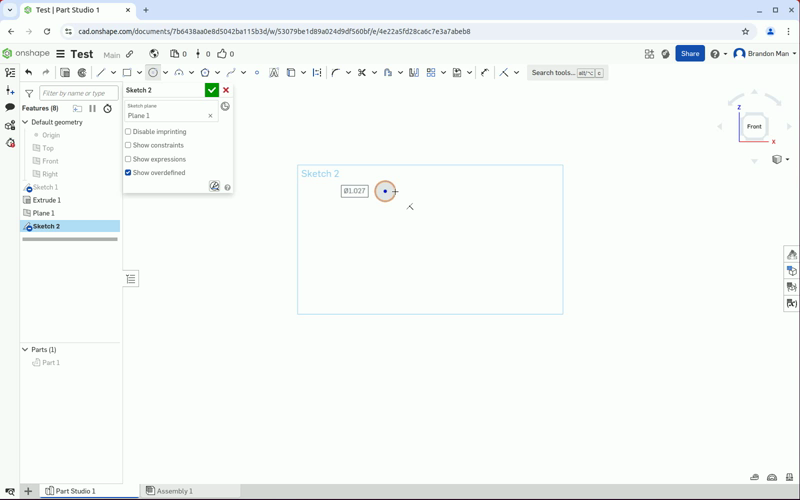
scroll(-6)
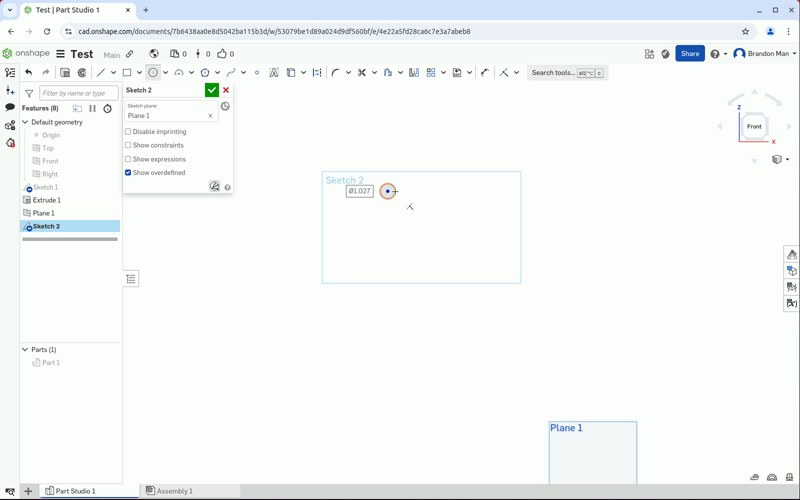
scroll(-6)
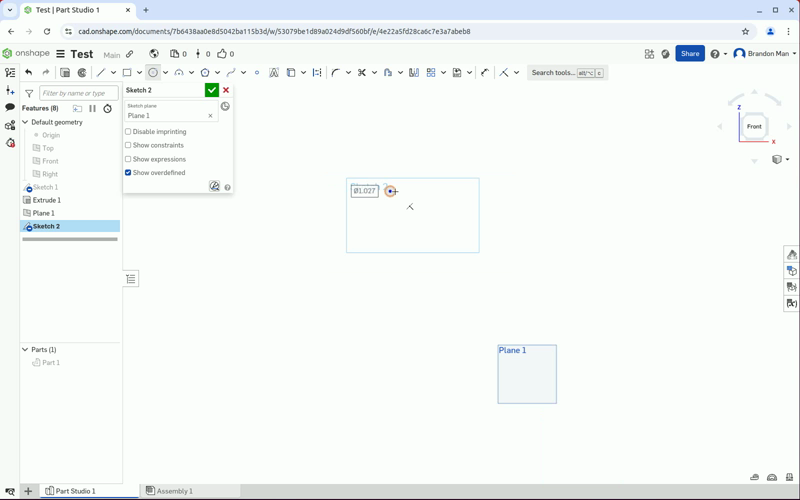
scroll(-6)
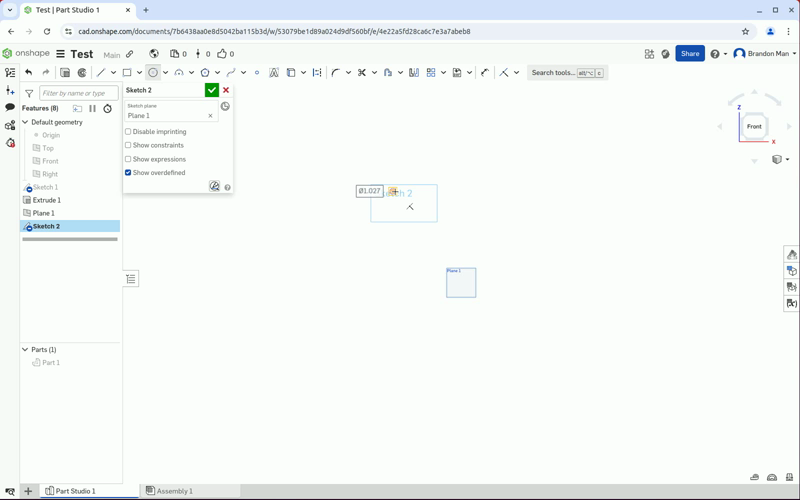
key(esc)
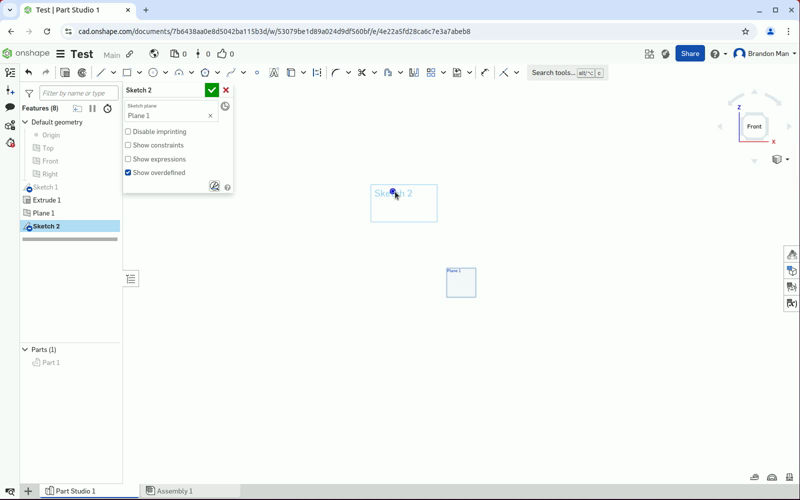
mouse_move(394, 191)
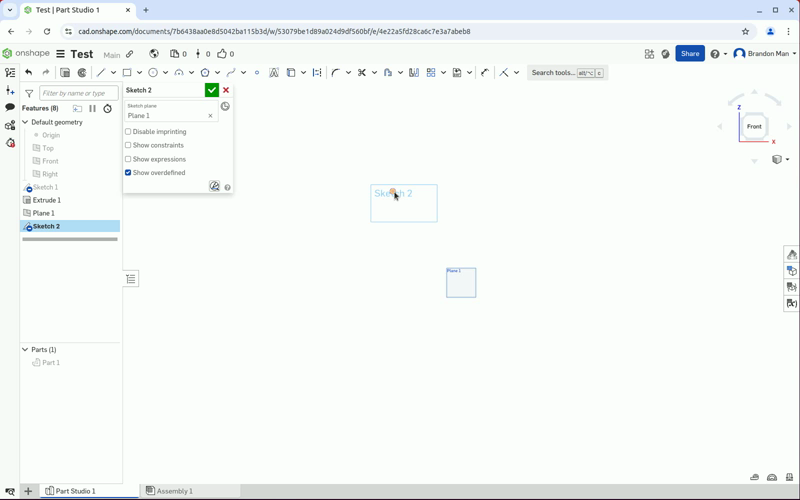
scroll(6)
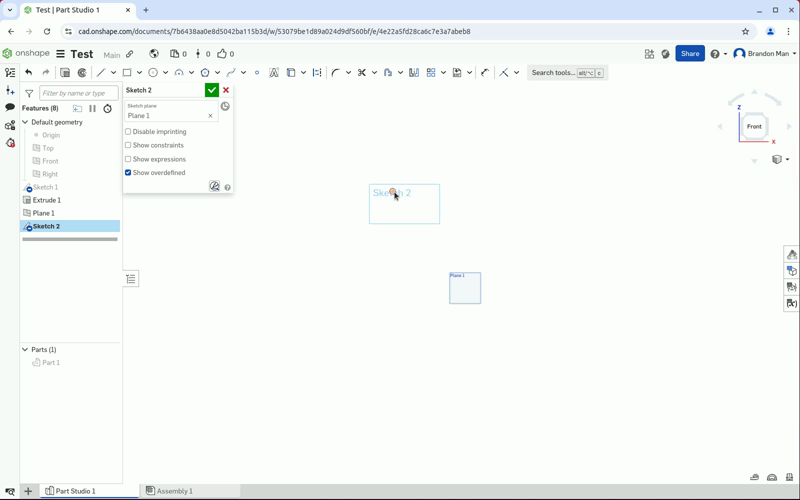
scroll(6)
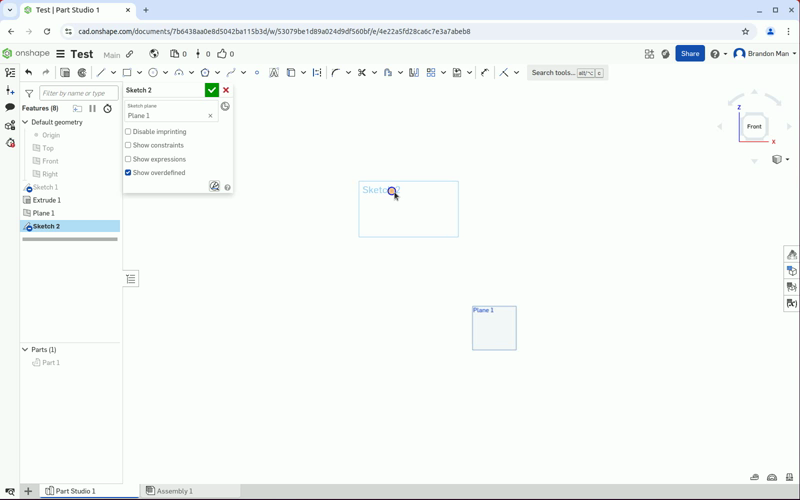
scroll(6)
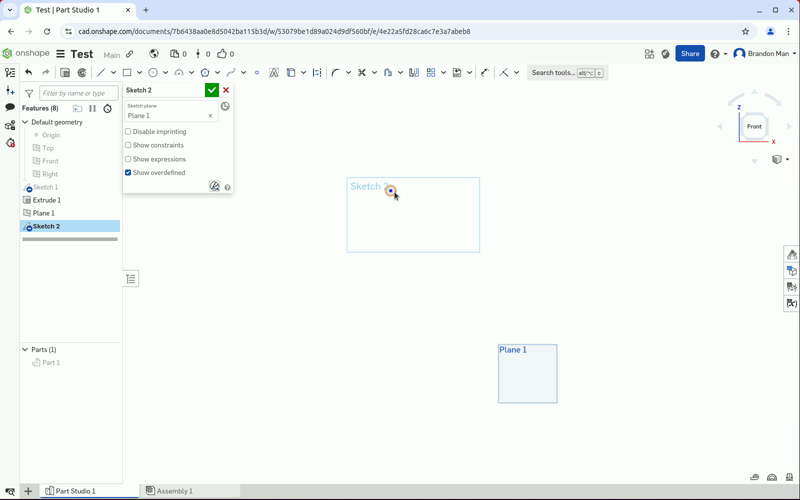
scroll(6)
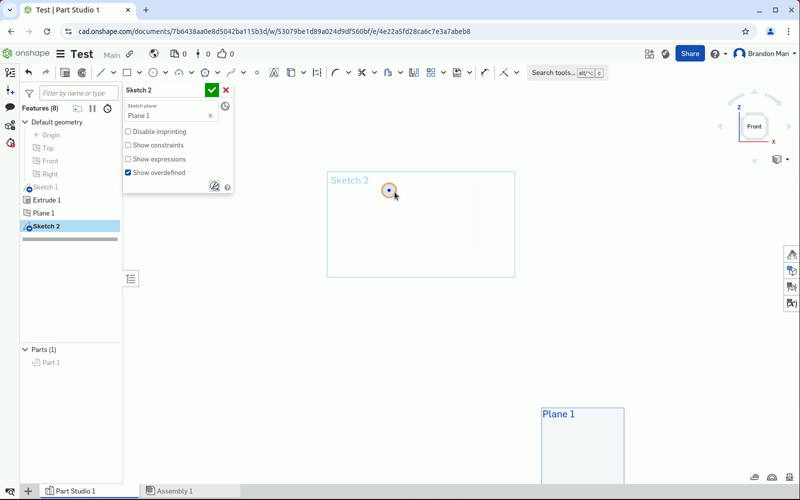
scroll(6)
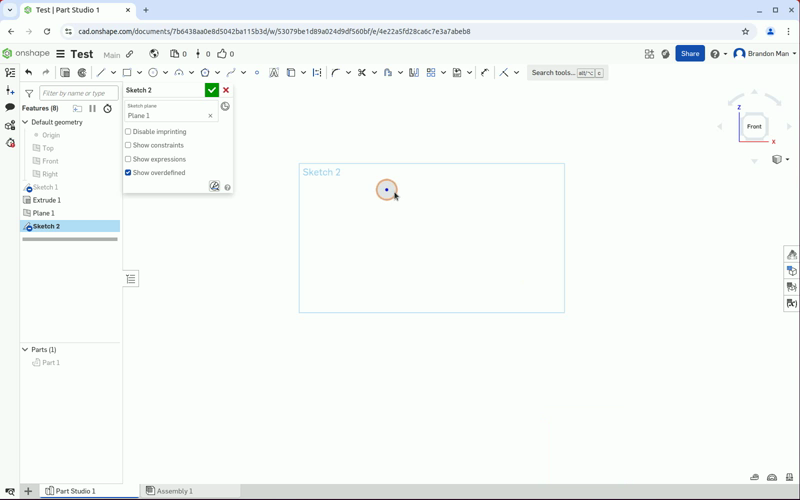
scroll(6)
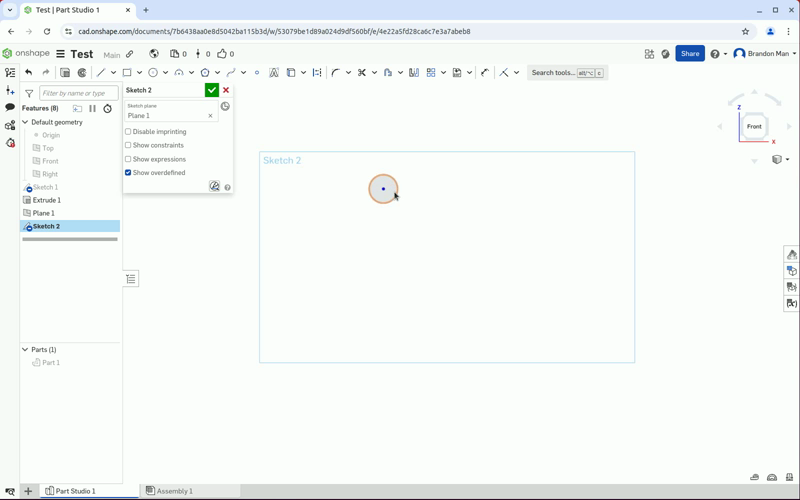
scroll(6)
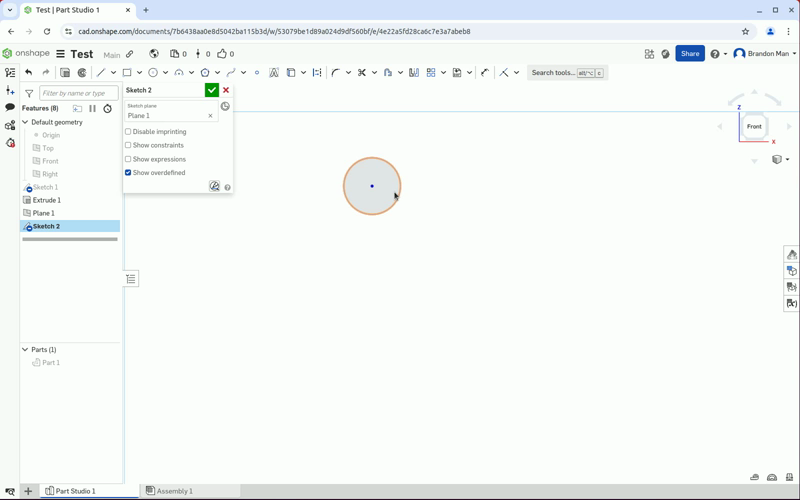
click(394, 191)
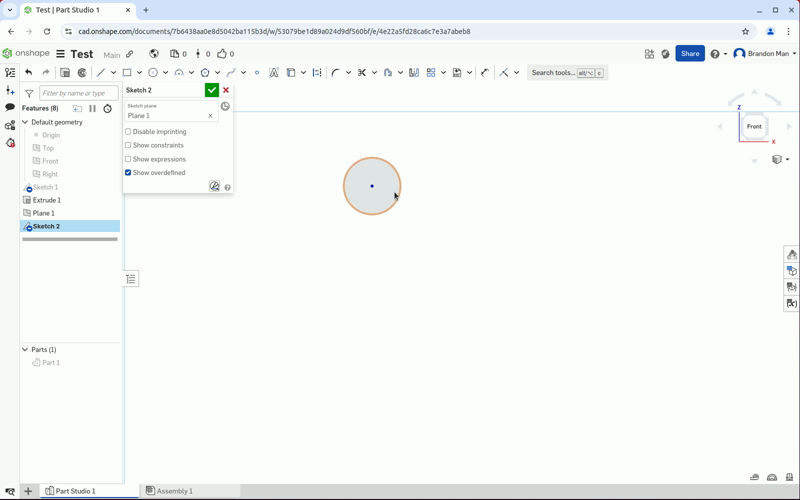
scroll(-6)
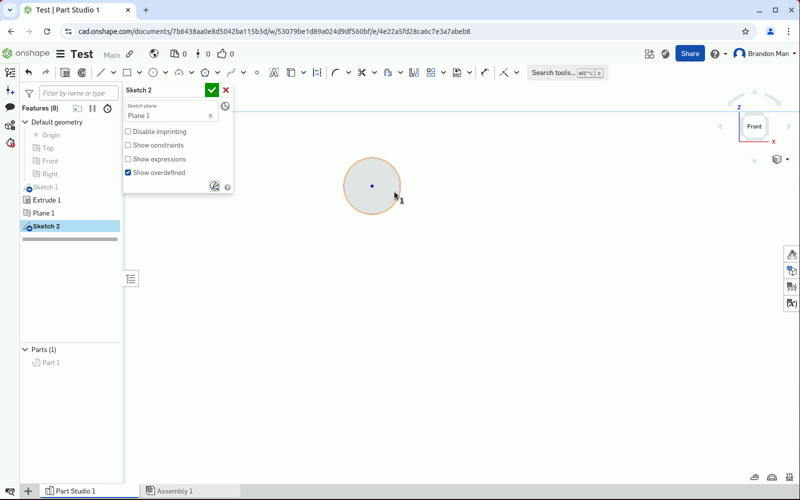
scroll(-6)
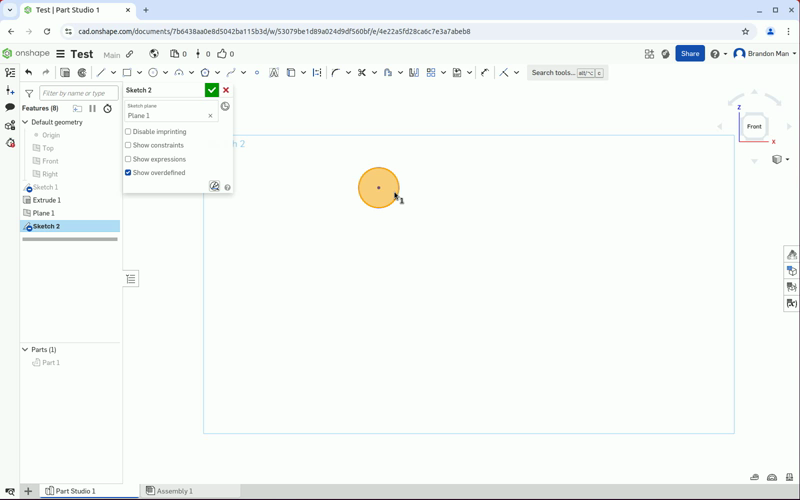
scroll(-6)
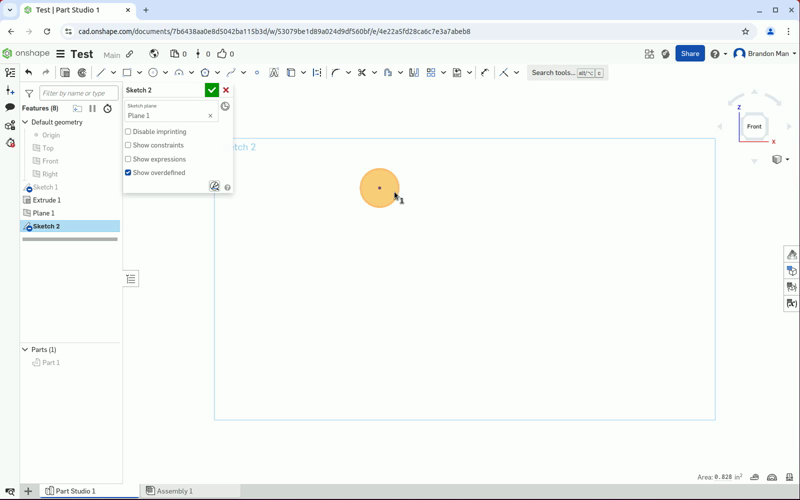
scroll(-6)
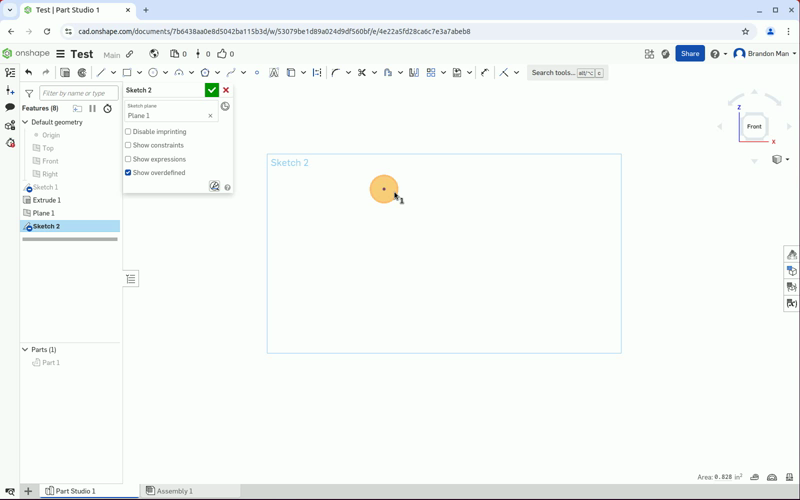
scroll(-6)
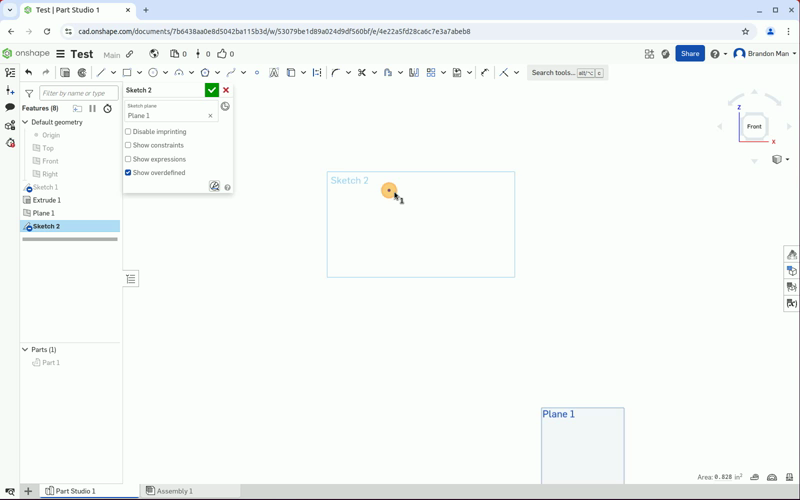
scroll(-6)
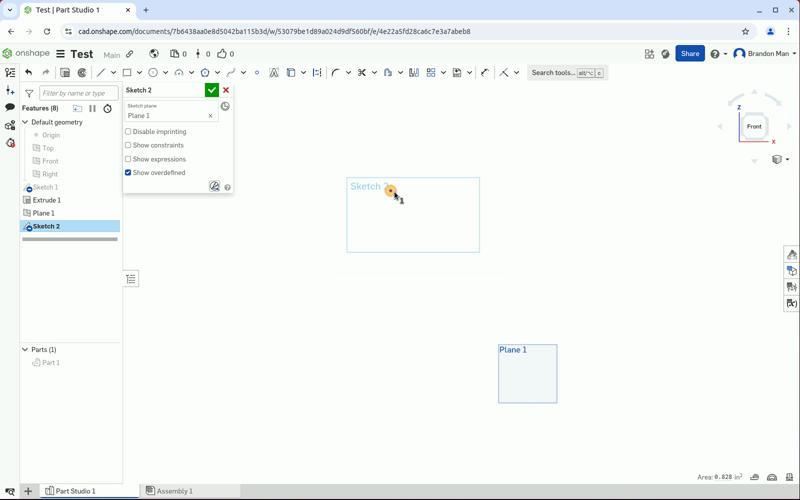
scroll(-6)
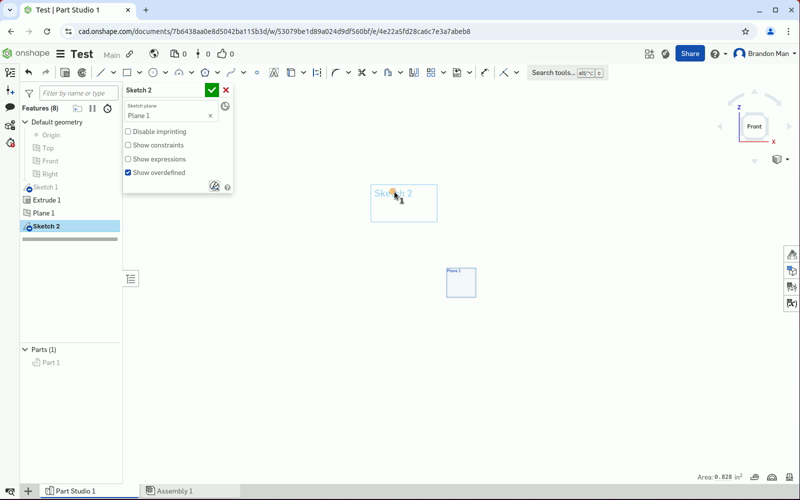
mouse_move(73, 352)
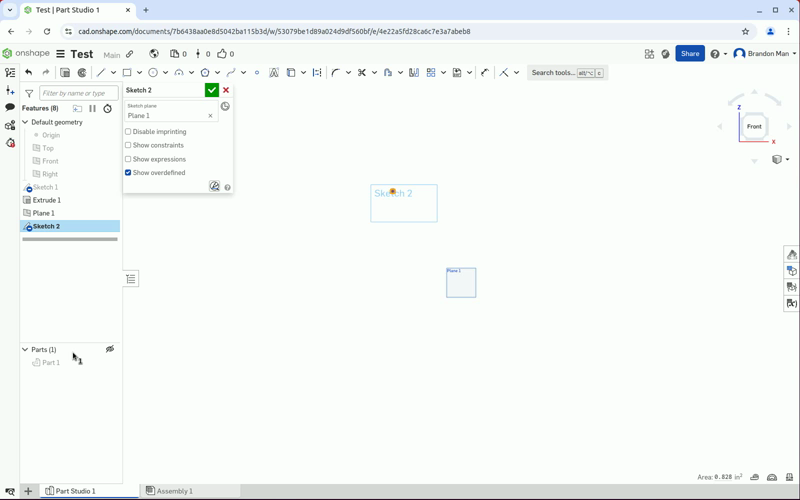
key(shift+y)
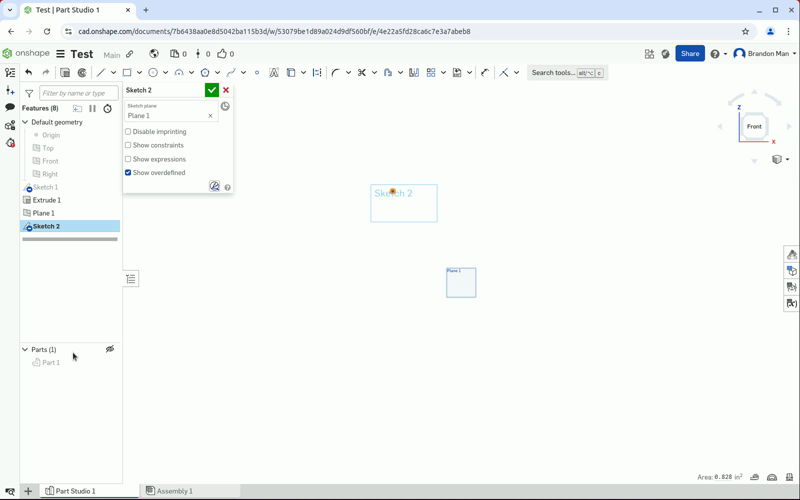
key(shift+e)
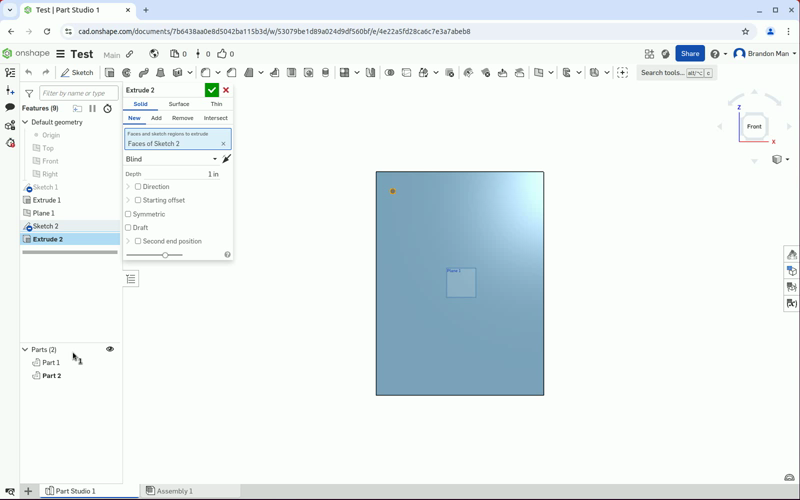
mouse_move(143, 106)
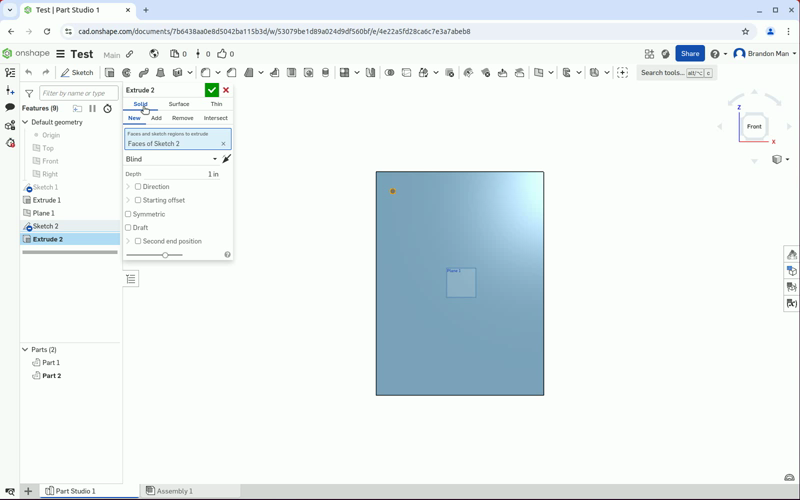
click(143, 106)
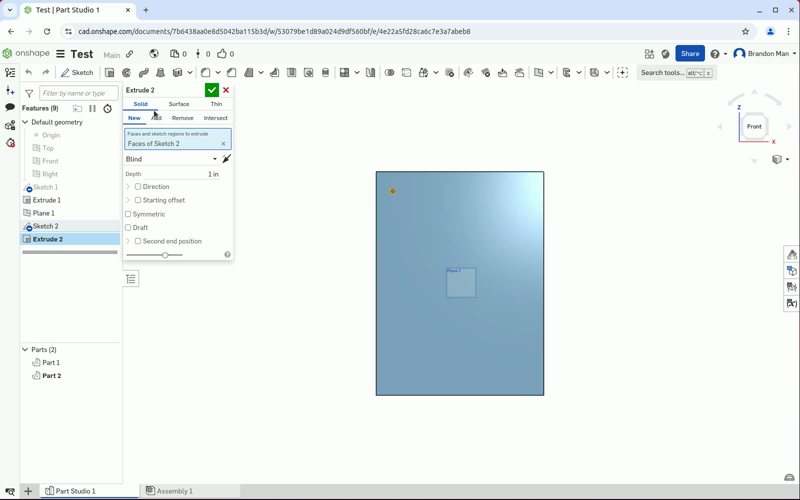
mouse_move(186, 120)
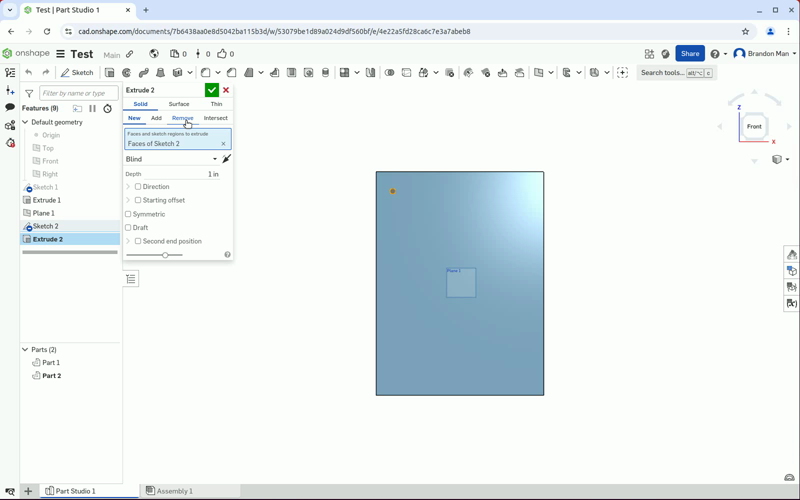
click(186, 120)
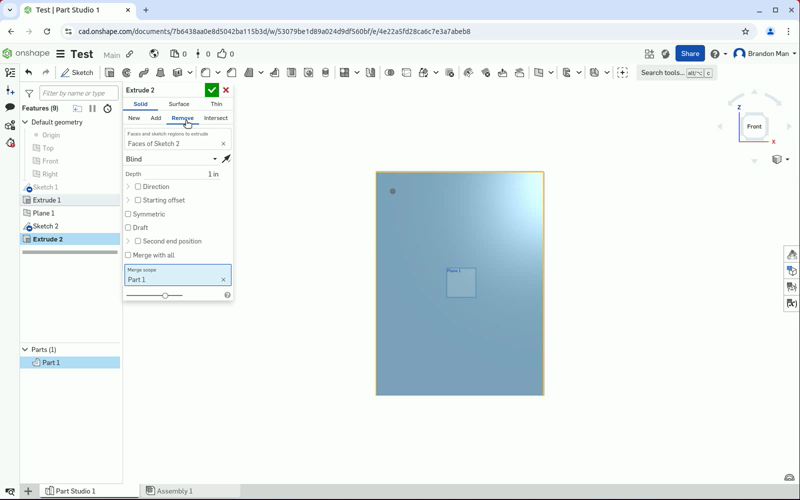
key(tab, 4)
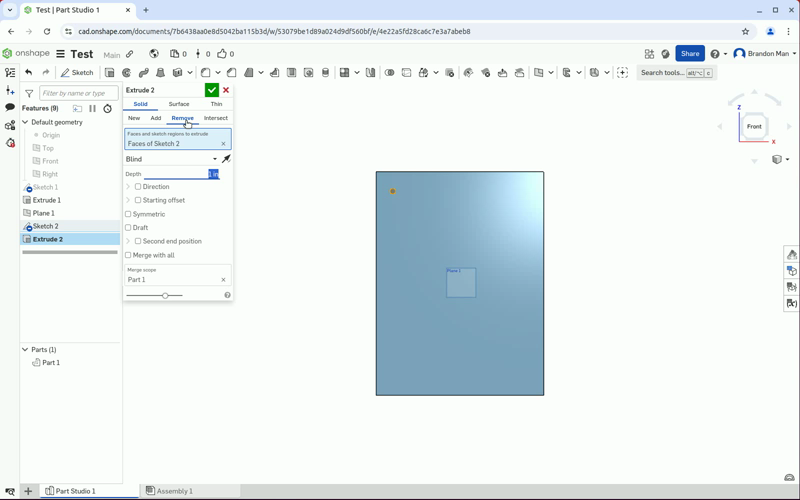
text(5.777)
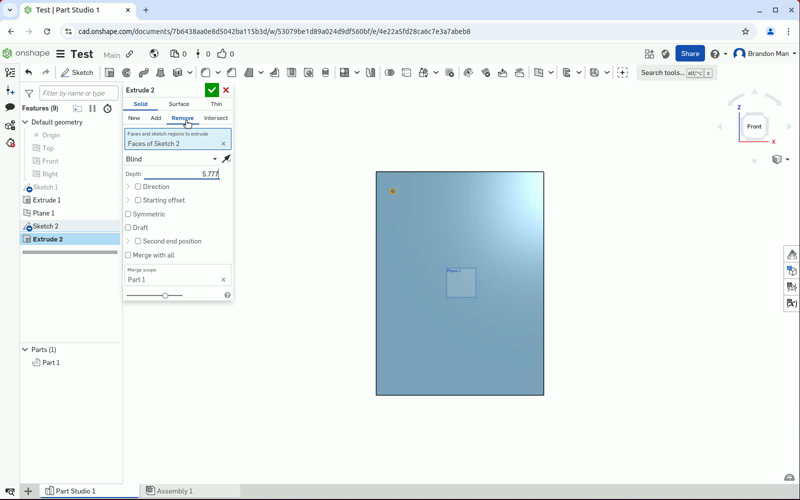
key(tab, 6)
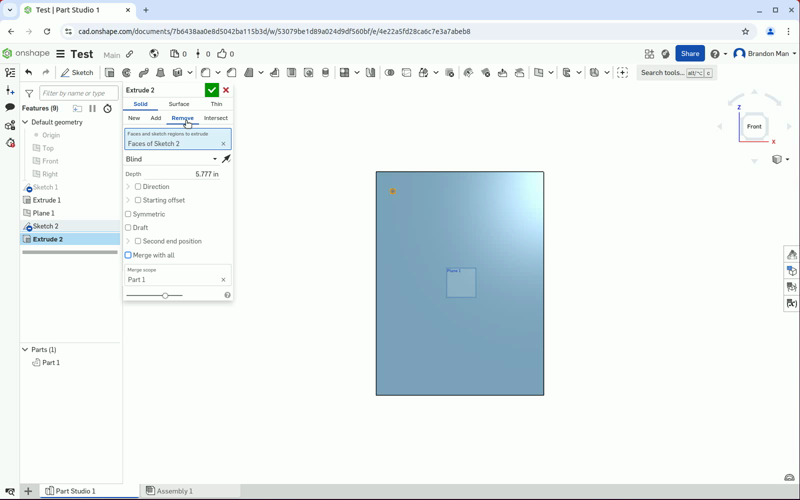
key(space)
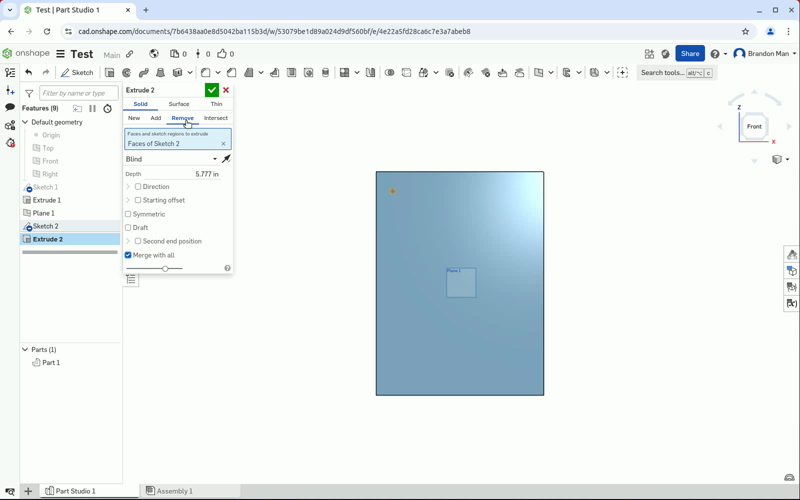
key(enter)
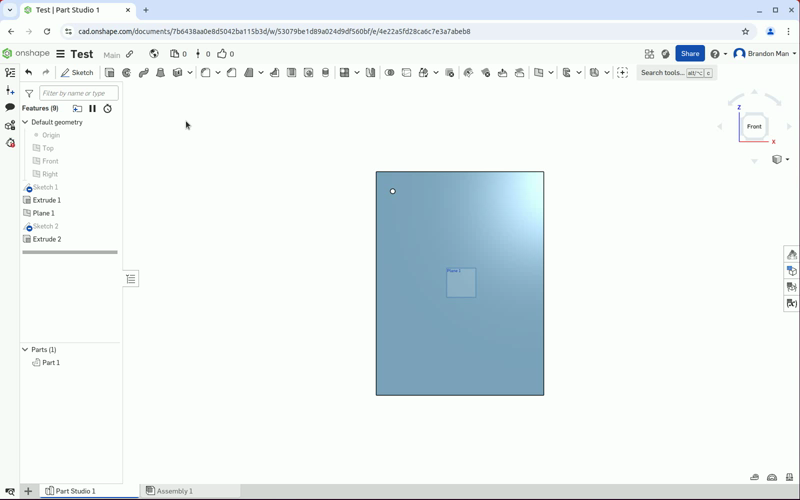
key(shift+h)
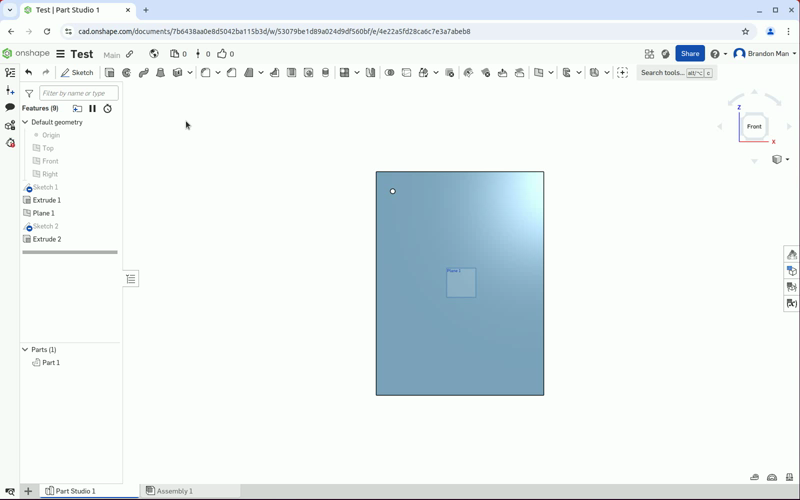
key(shift+h)
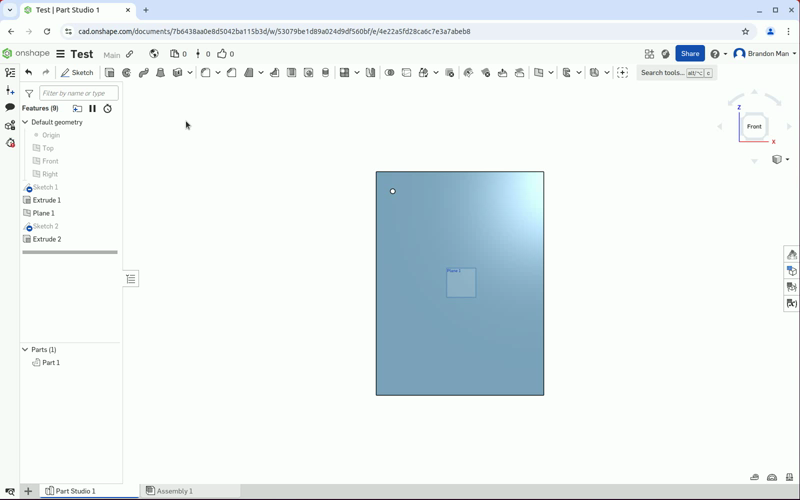
mouse_move(73, 189)
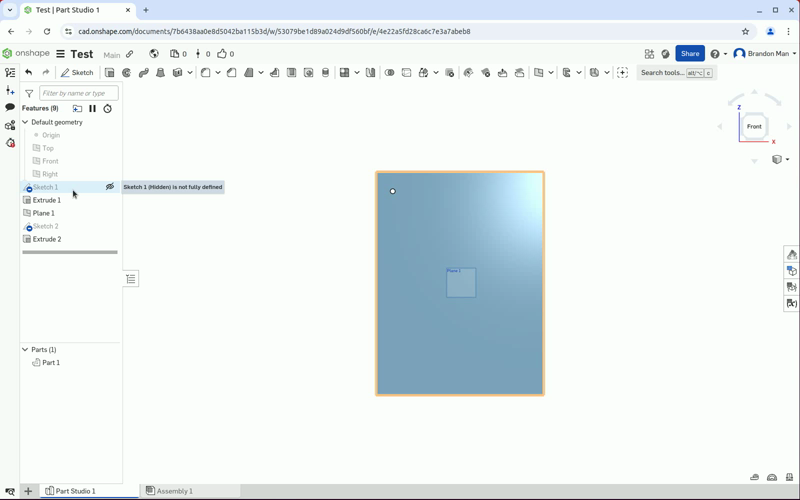
click(73, 189)
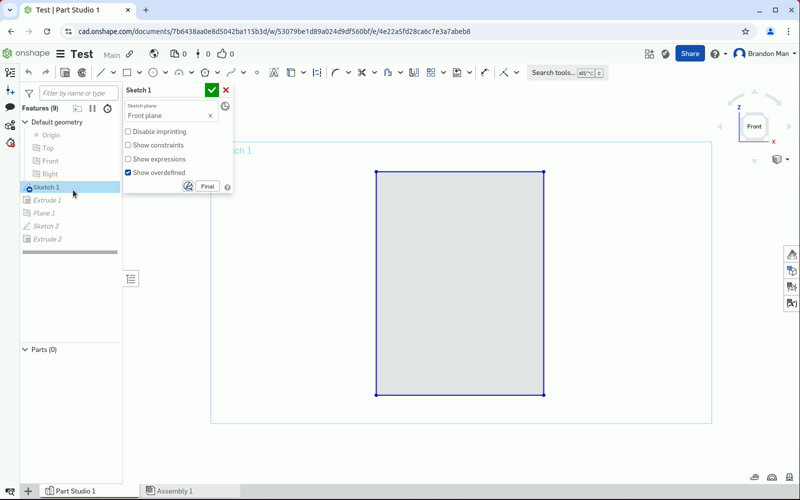
mouse_move(229, 92)
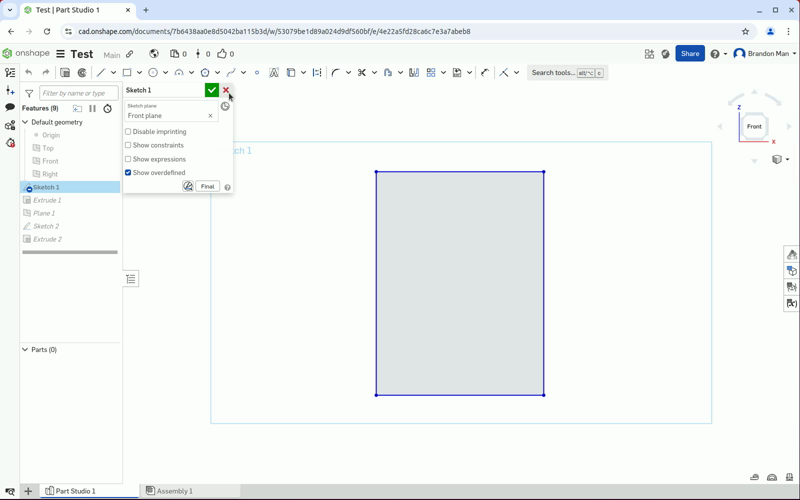
click(229, 92)
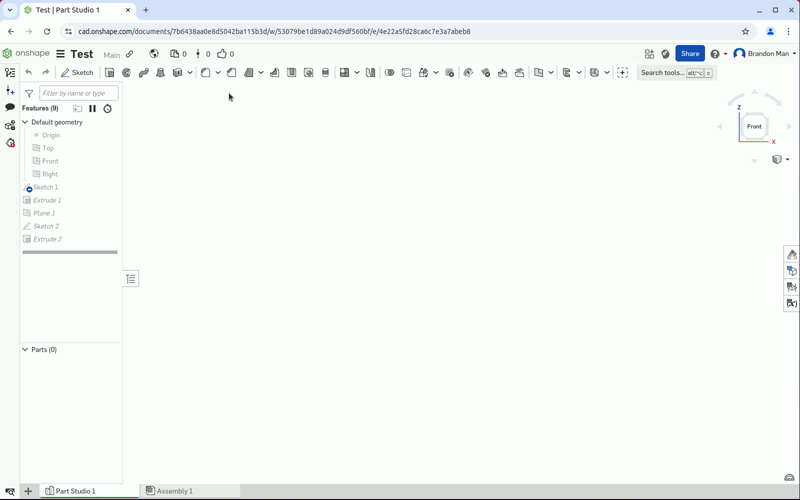
key(shift+s)
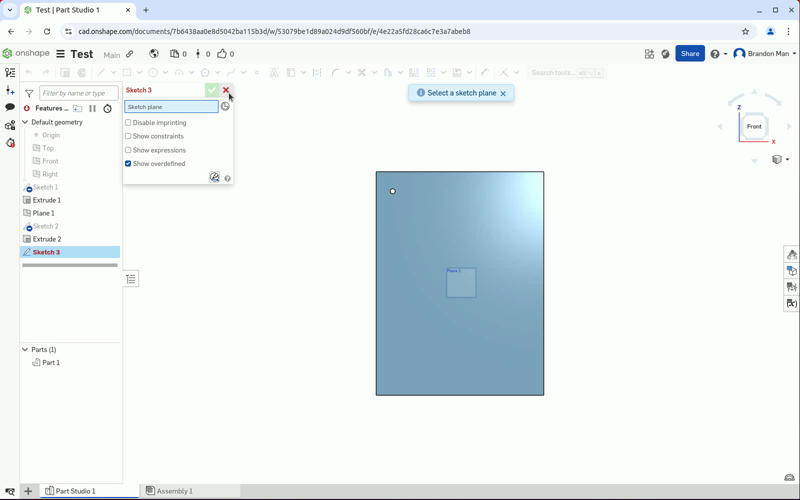
mouse_move(73, 215)
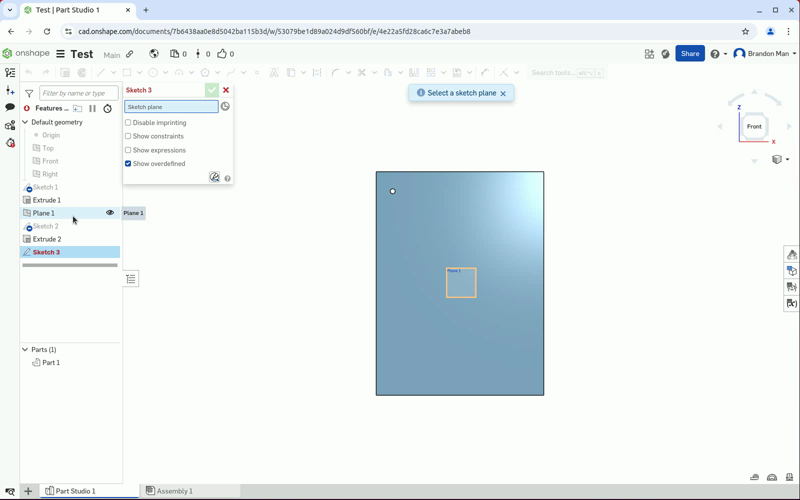
click(73, 215)
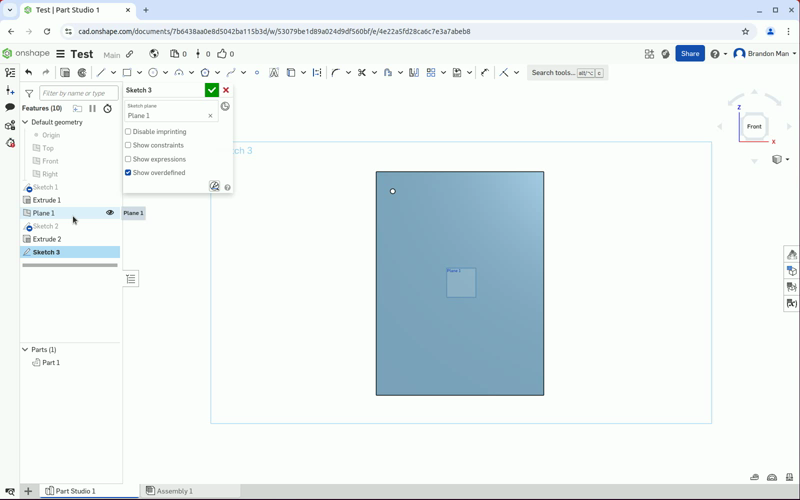
mouse_move(73, 352)
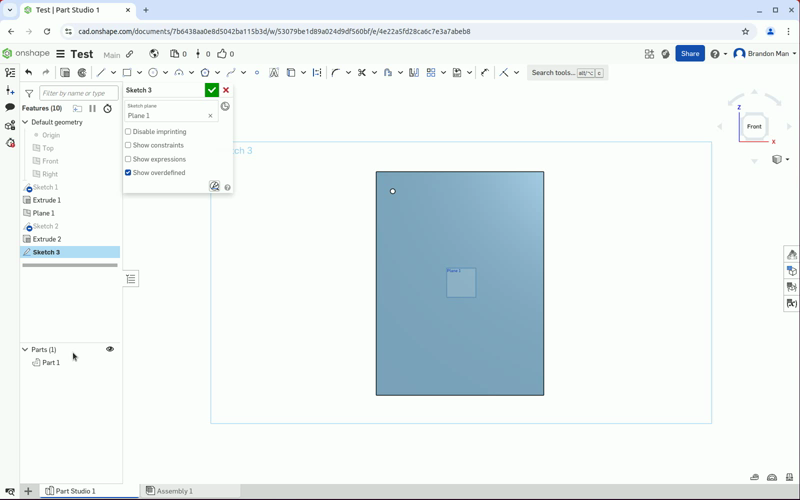
key(y)
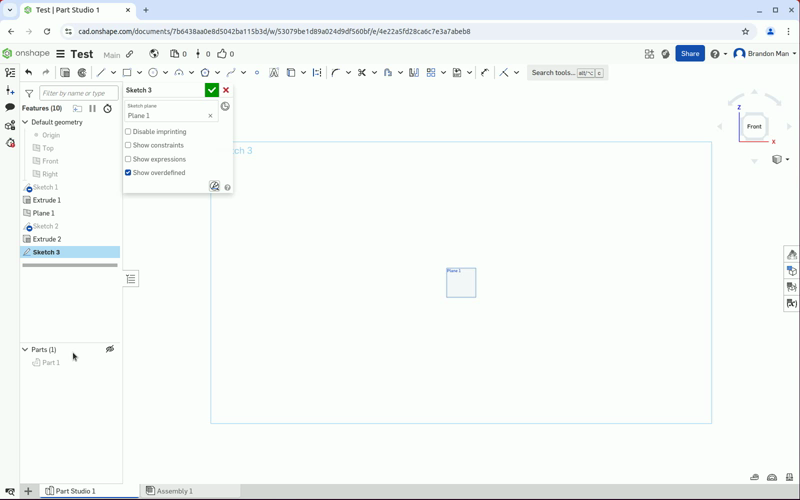
key(c)
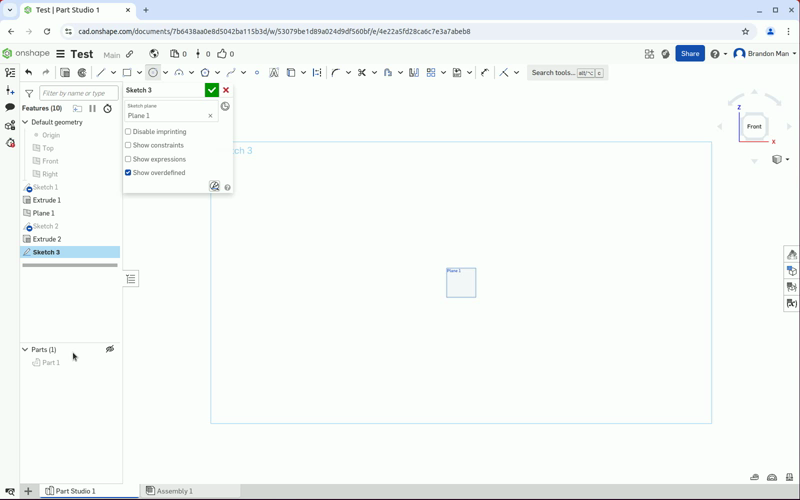
key_down(shift)
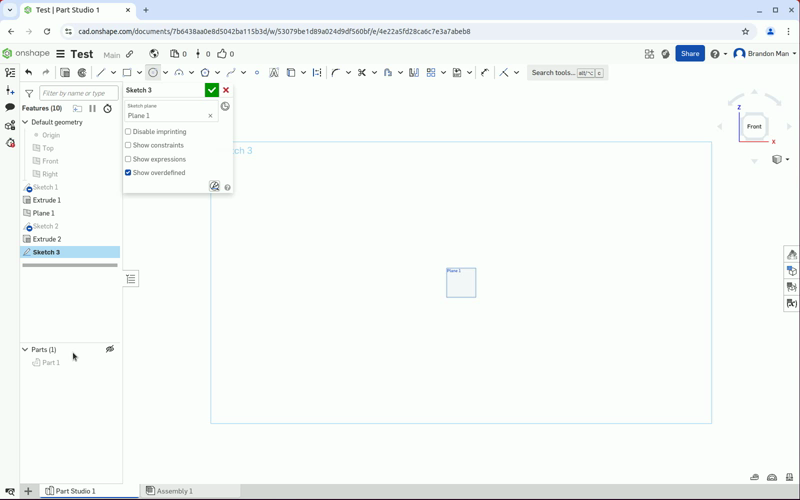
mouse_move(392, 205)
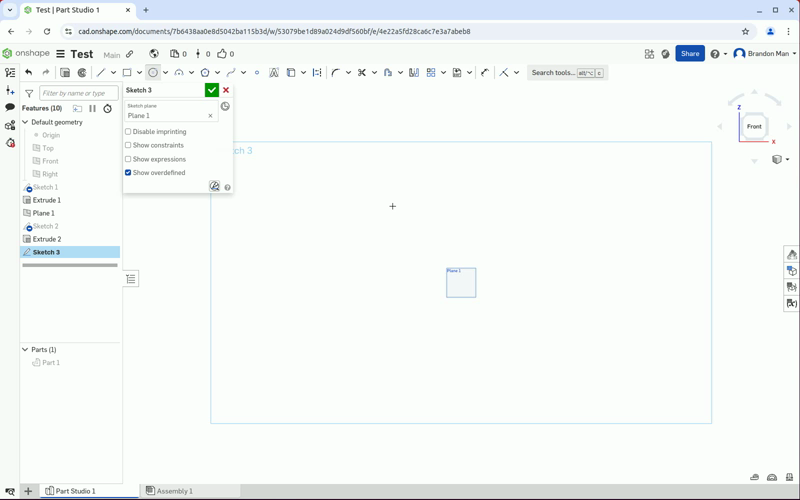
click(392, 205)
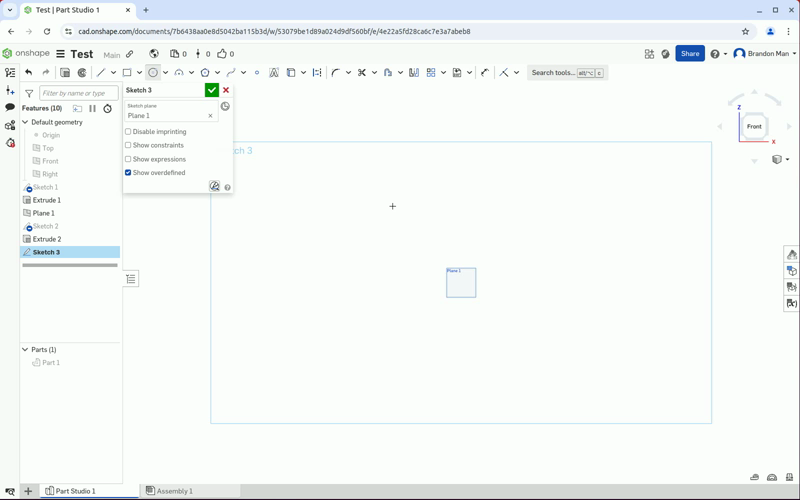
key_up(shift)
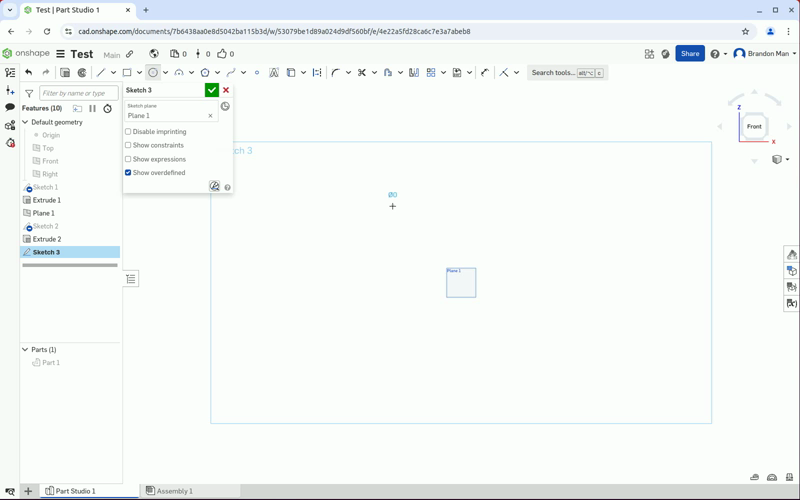
mouse_move(395, 205)
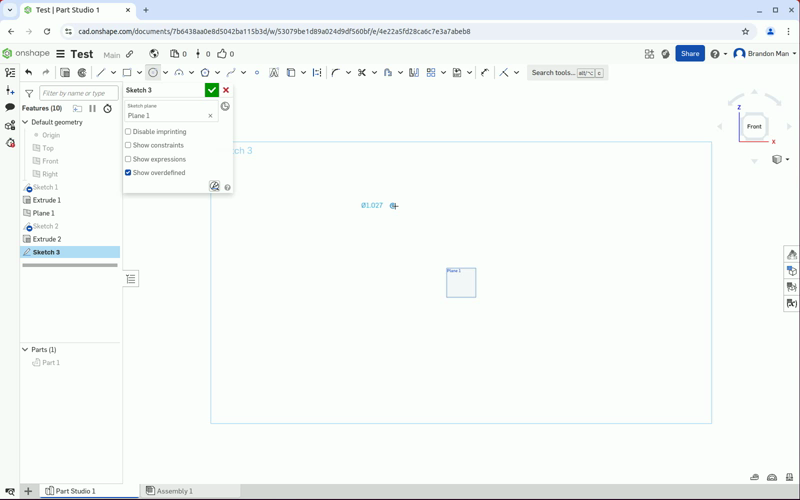
scroll(6)
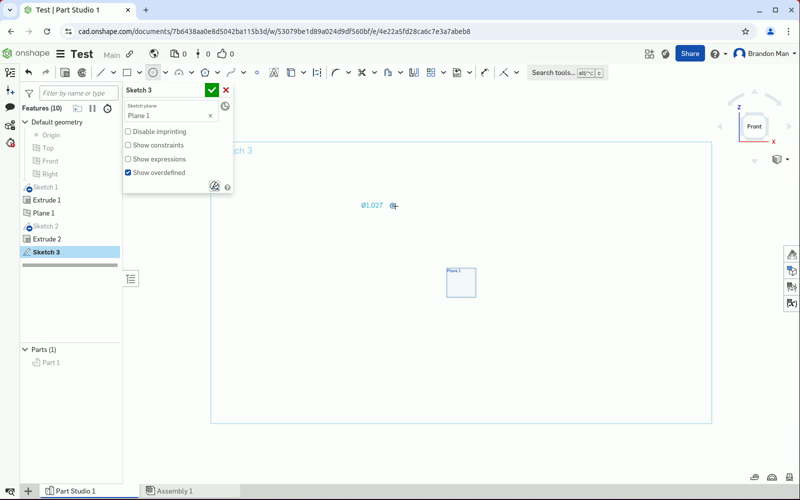
scroll(6)
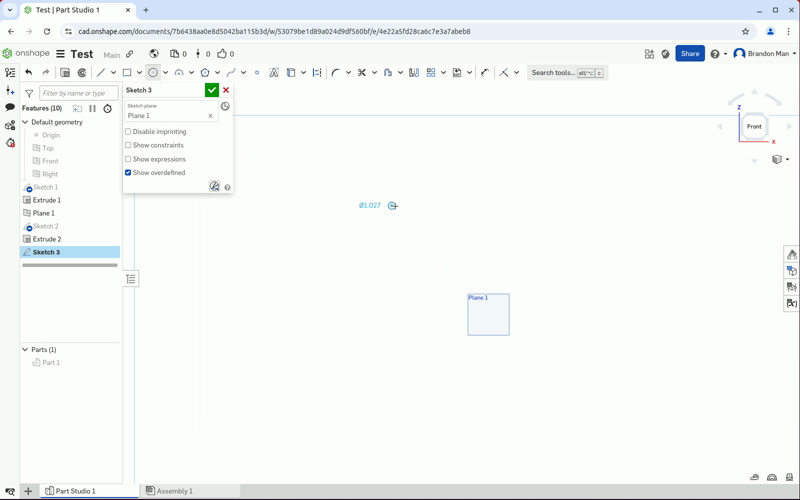
scroll(6)
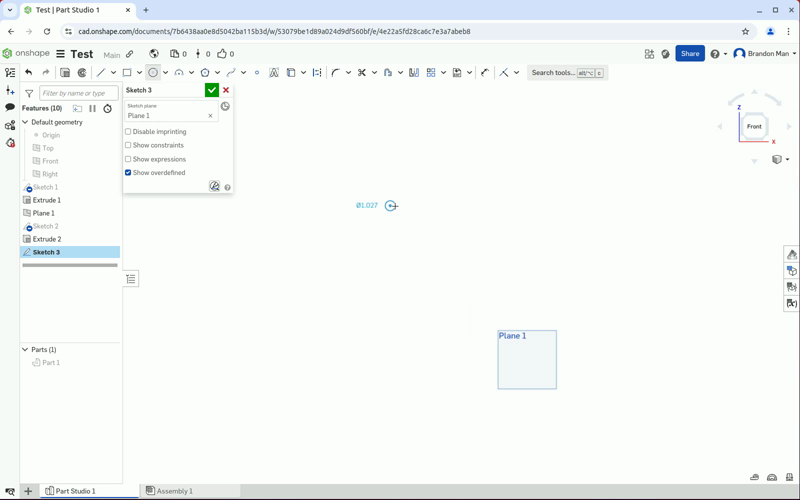
scroll(6)
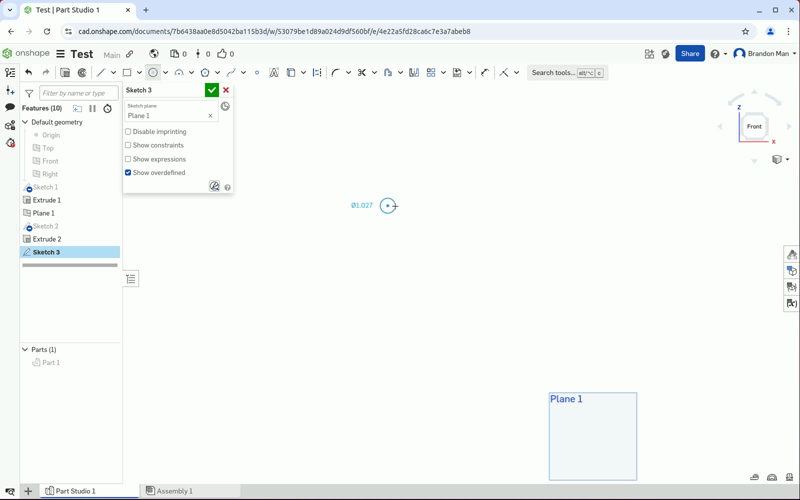
scroll(6)
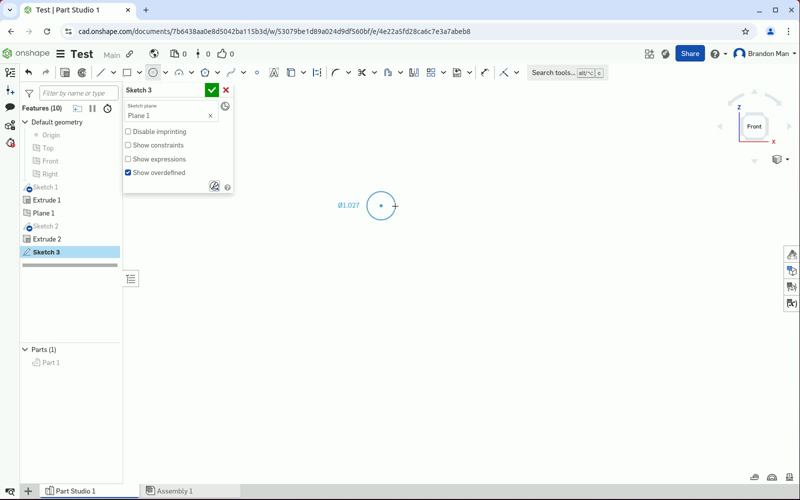
scroll(6)
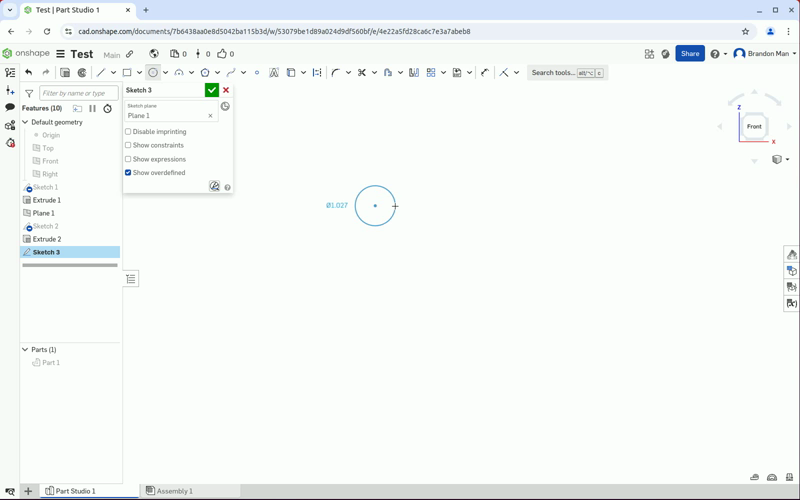
scroll(6)
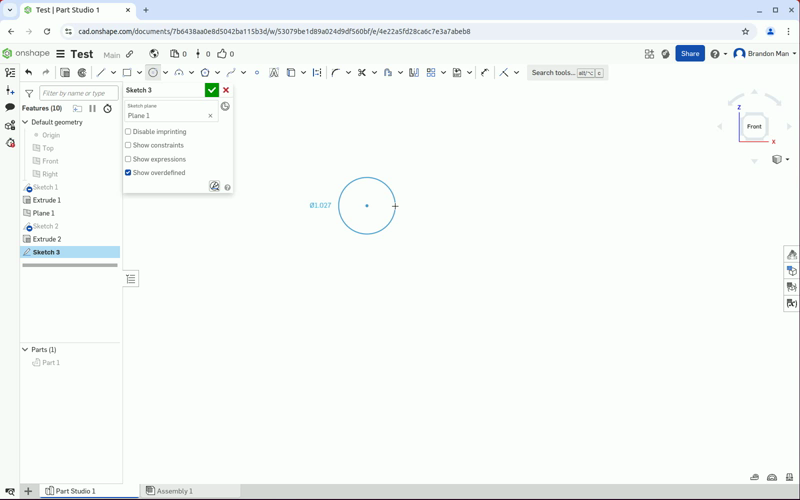
click(395, 205)
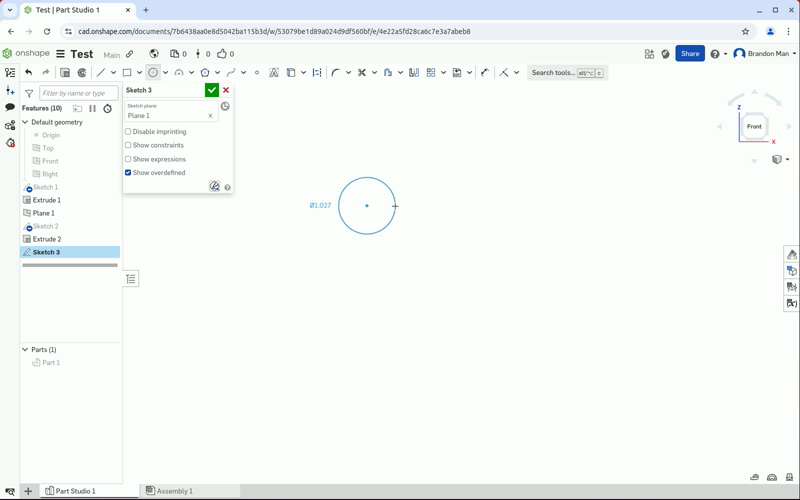
scroll(-6)
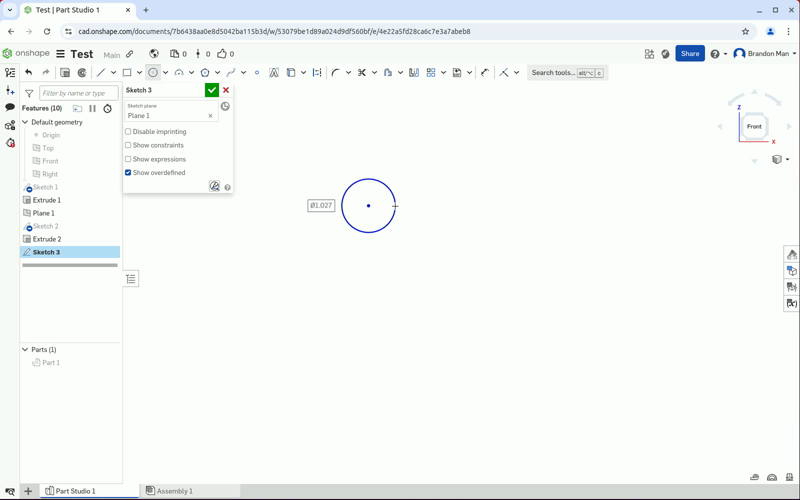
scroll(-6)
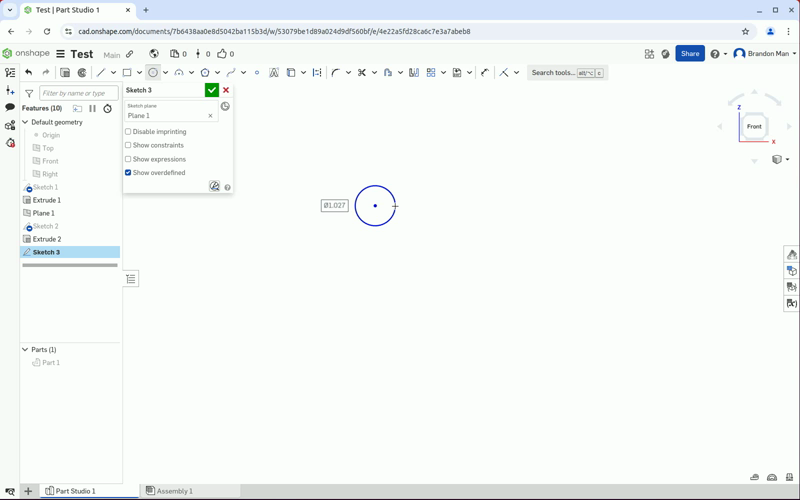
scroll(-6)
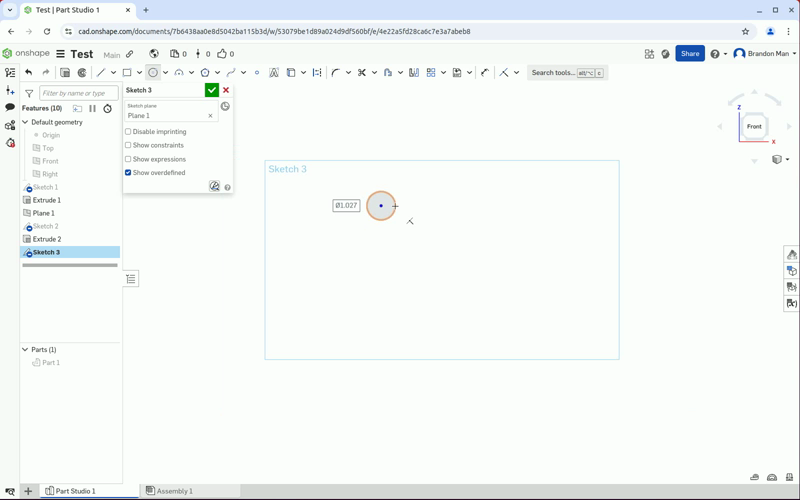
scroll(-6)
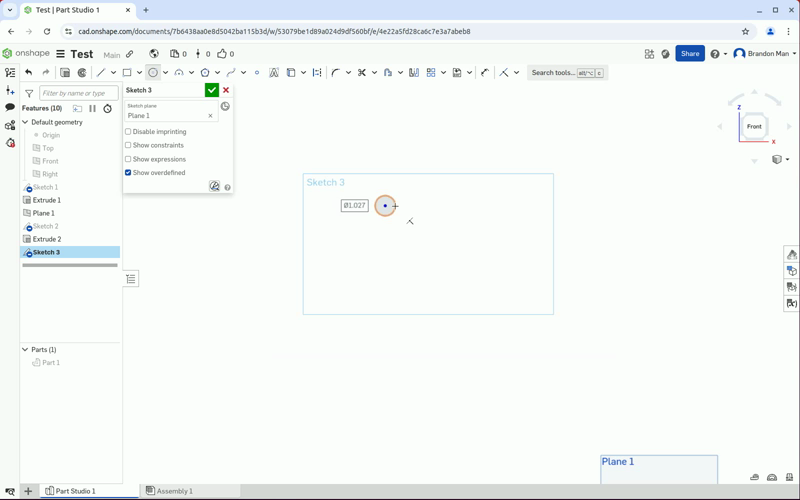
scroll(-6)
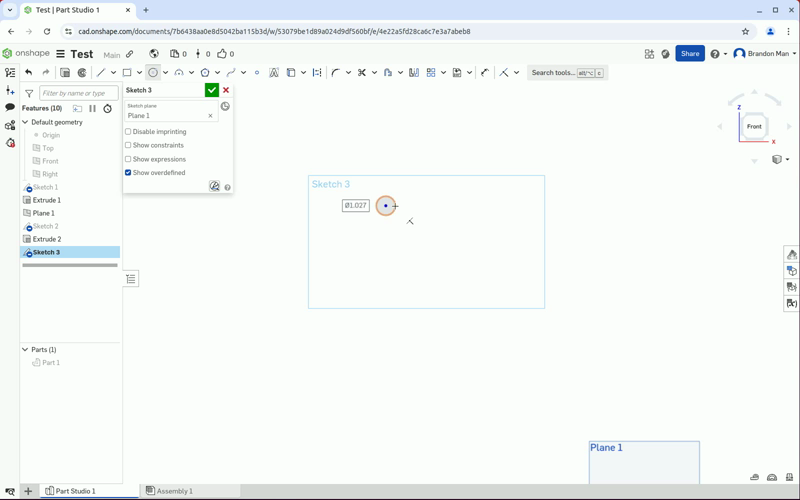
scroll(-6)
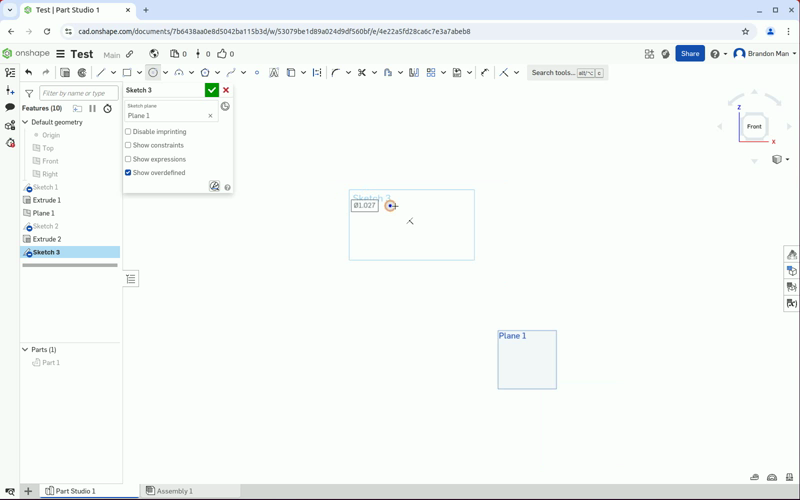
scroll(-6)
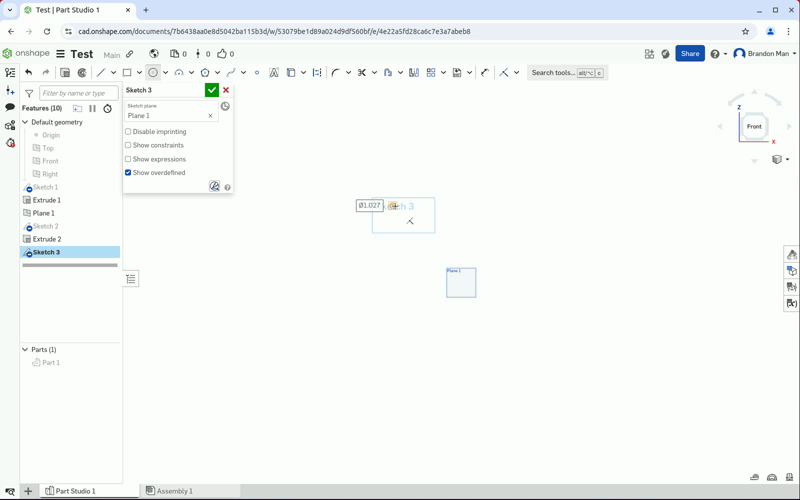
key(esc)
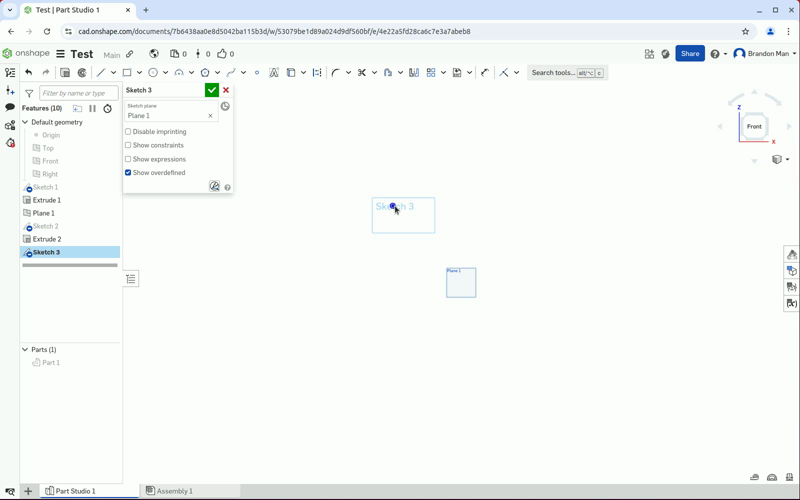
mouse_move(392, 205)
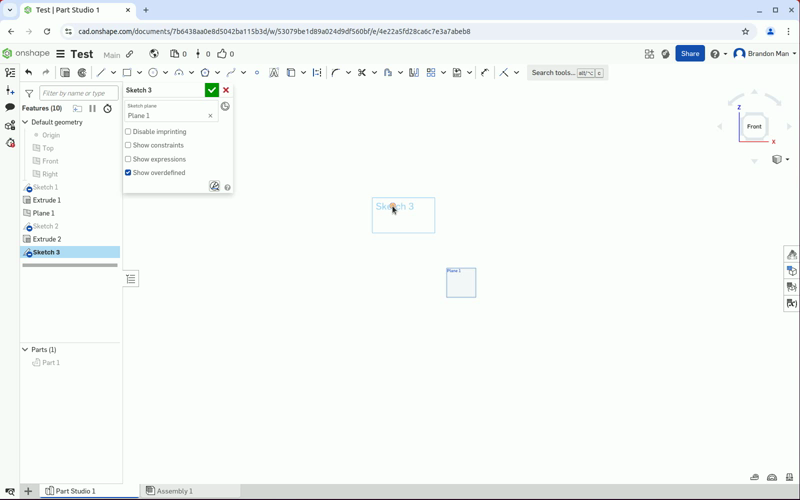
scroll(6)
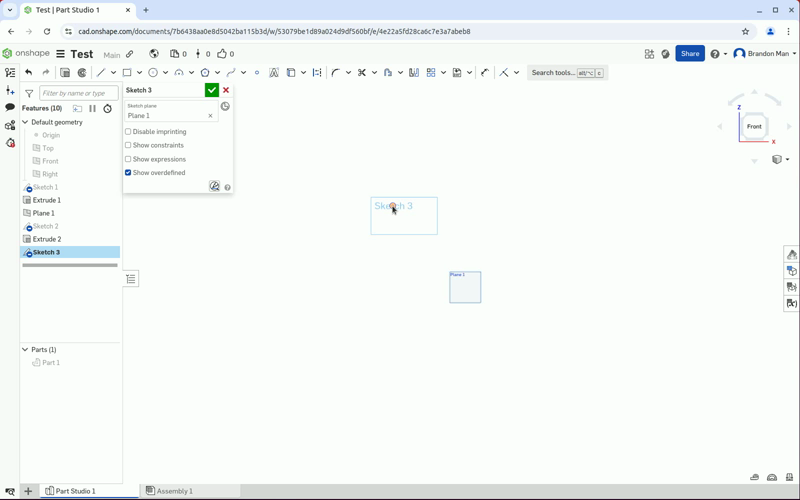
scroll(6)
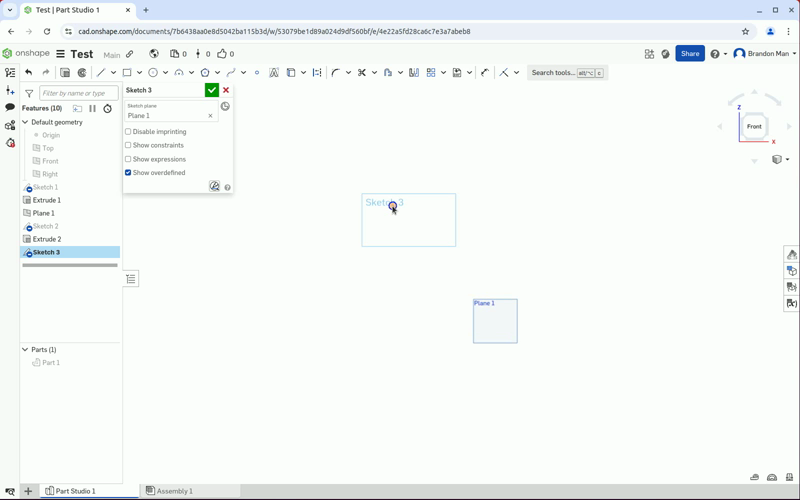
scroll(6)
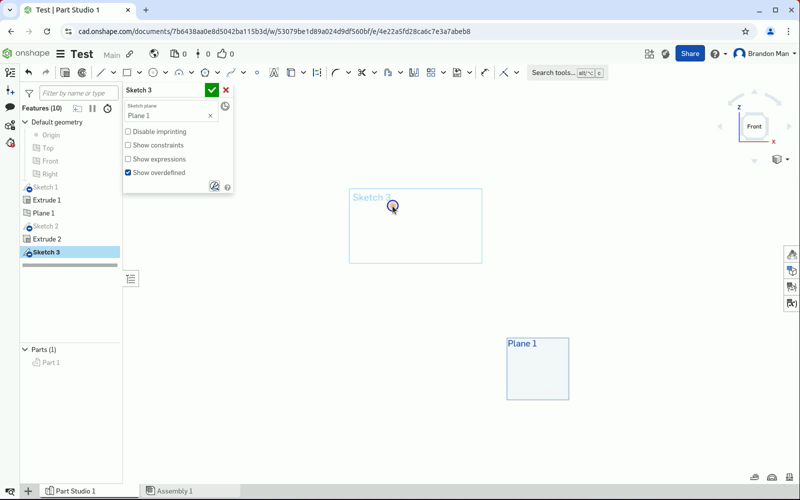
scroll(6)
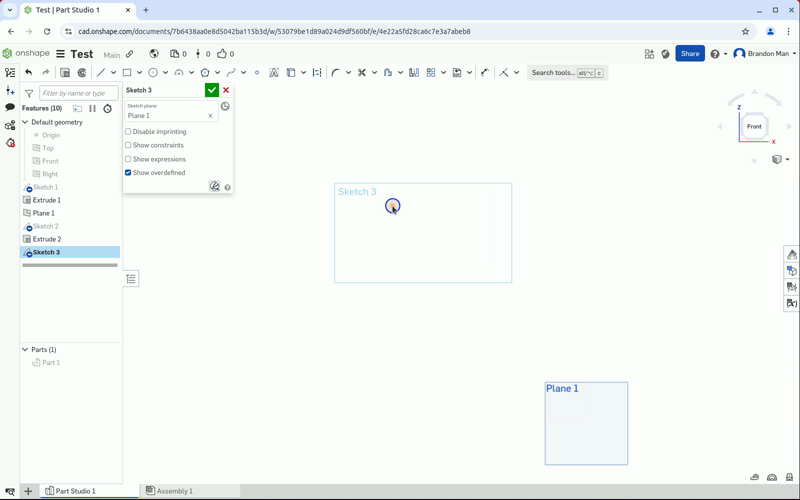
scroll(6)
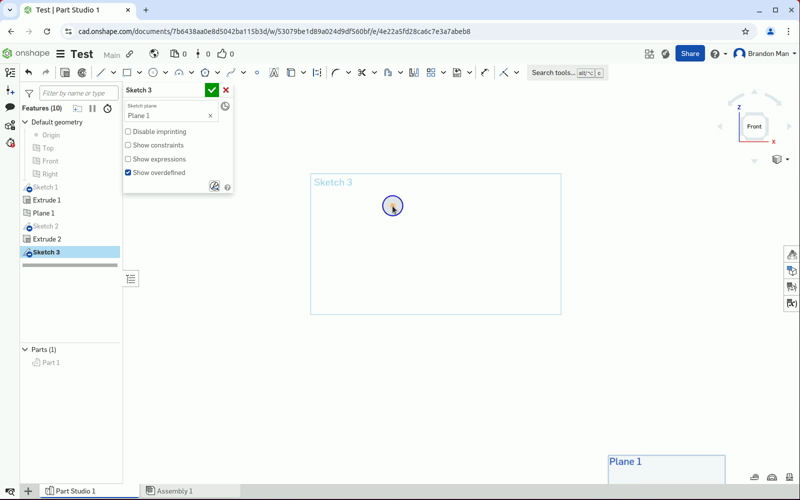
scroll(6)
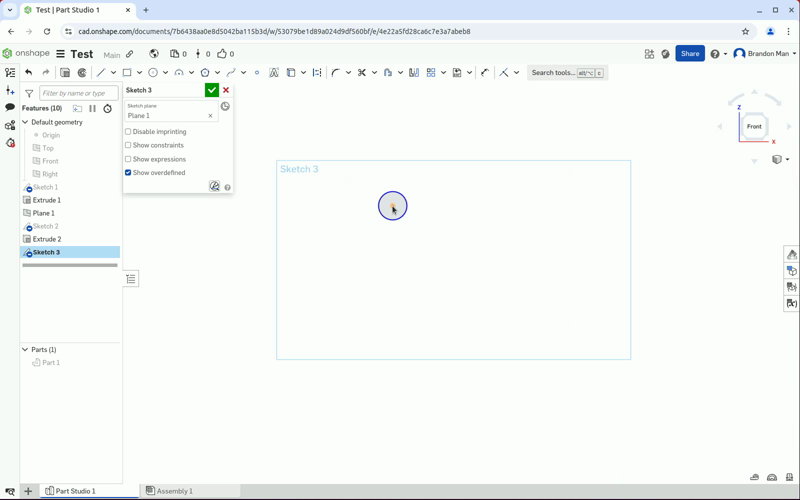
scroll(6)
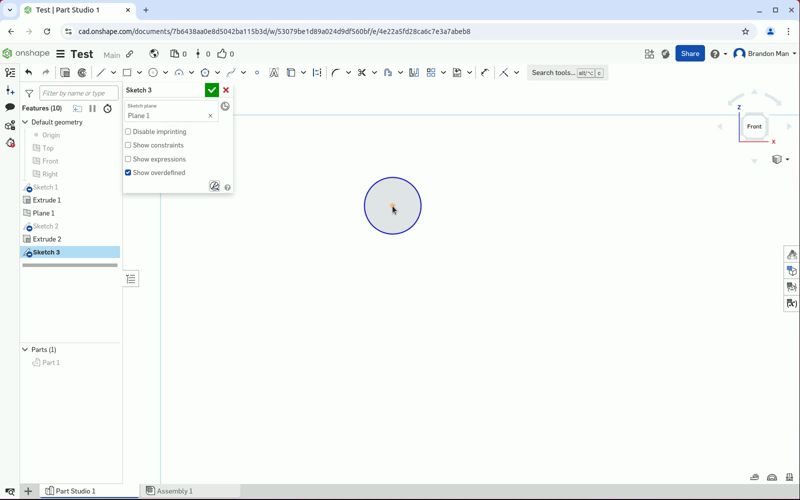
click(392, 205)
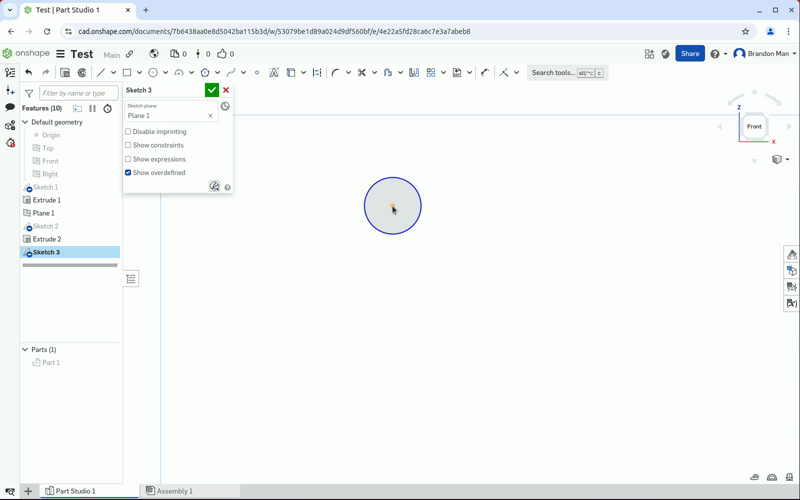
scroll(-6)
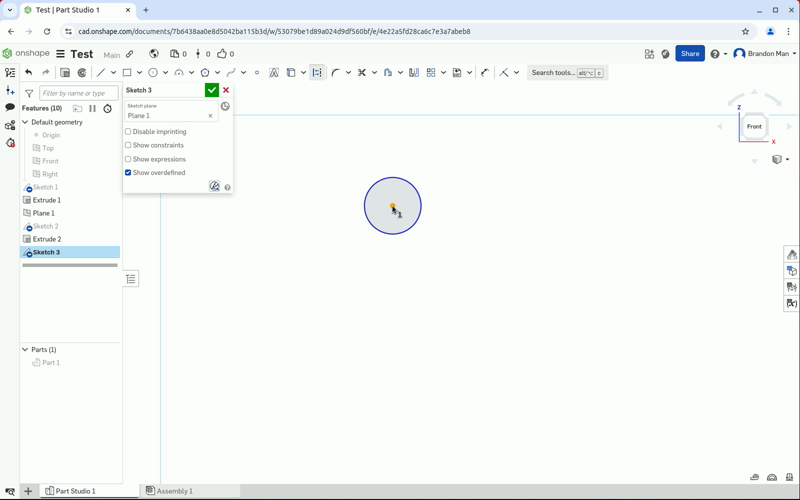
scroll(-6)
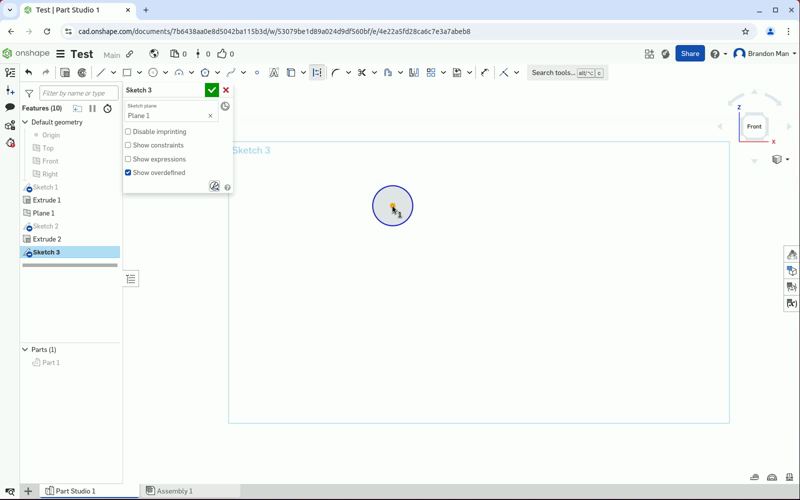
scroll(-6)
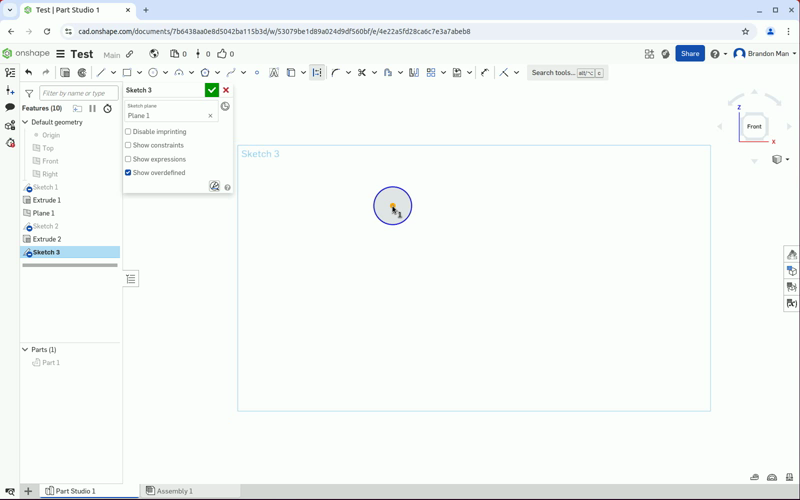
scroll(-6)
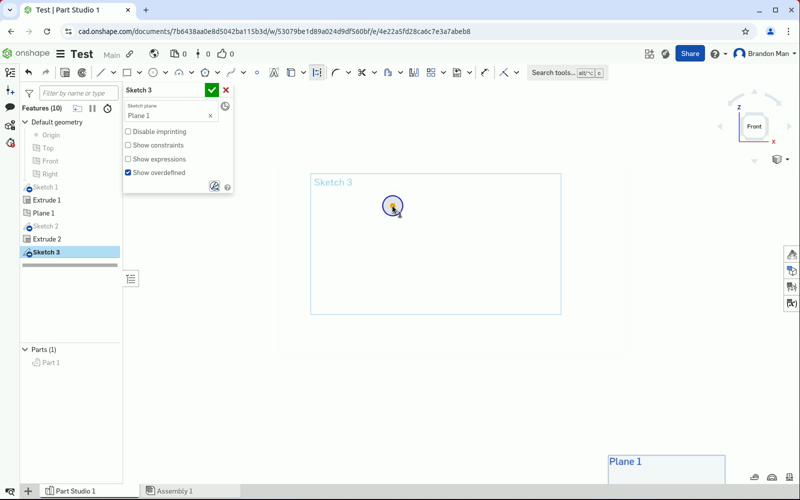
scroll(-6)
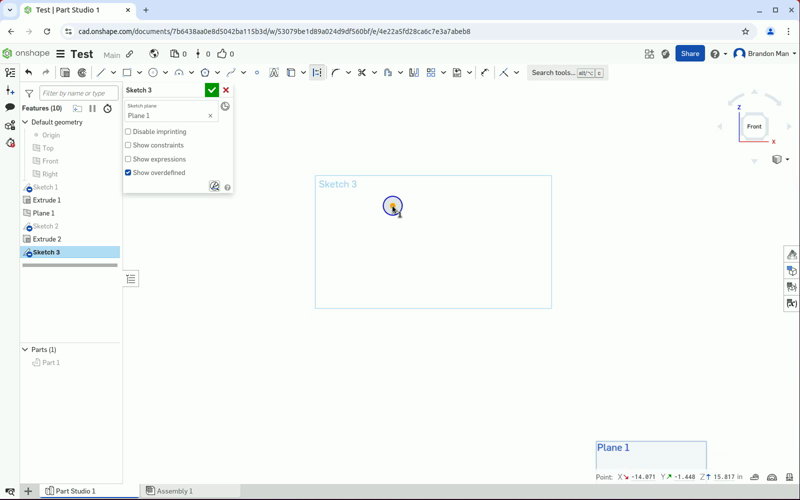
scroll(-6)
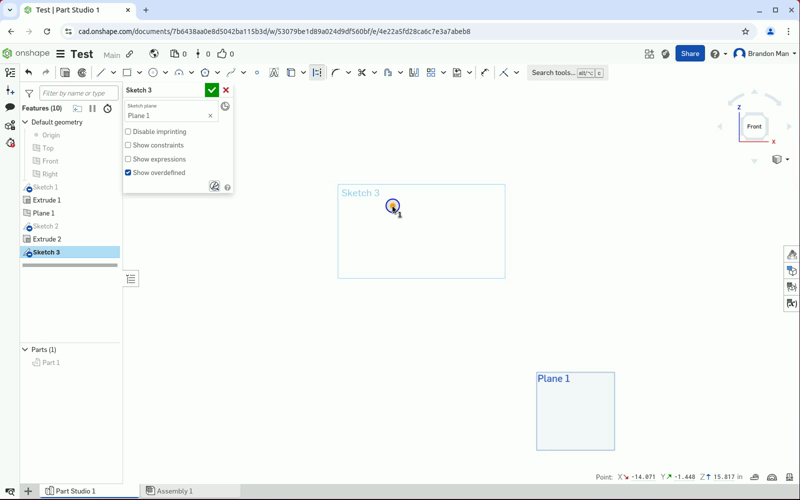
scroll(-6)
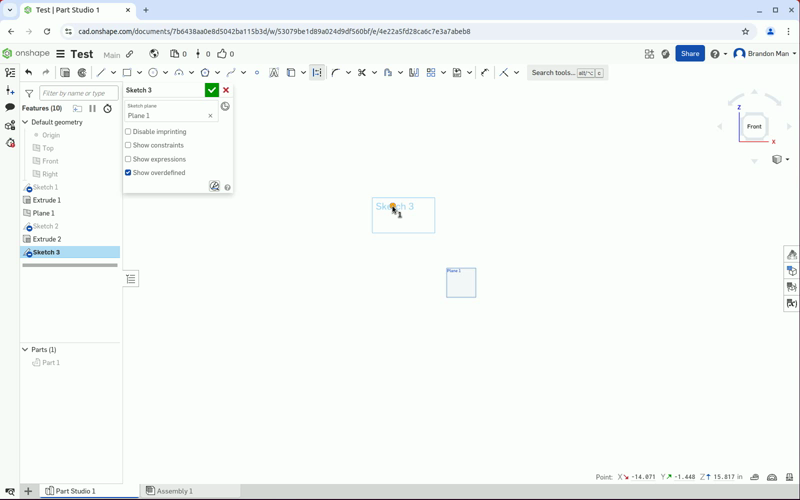
mouse_move(73, 352)
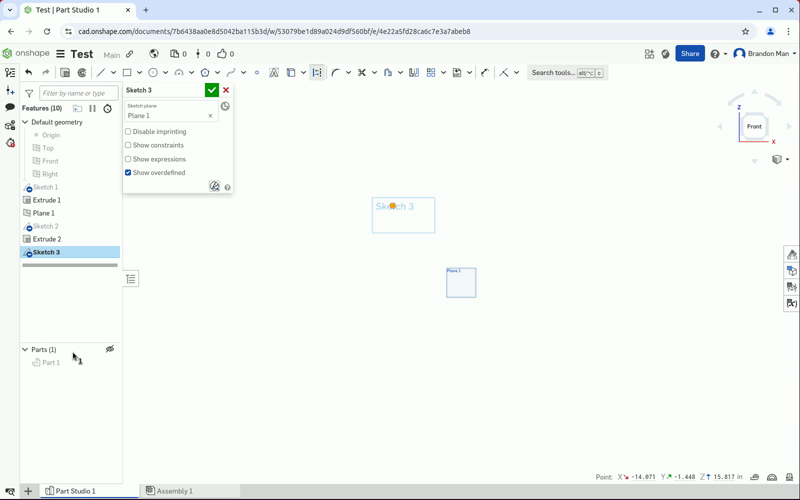
key(shift+y)
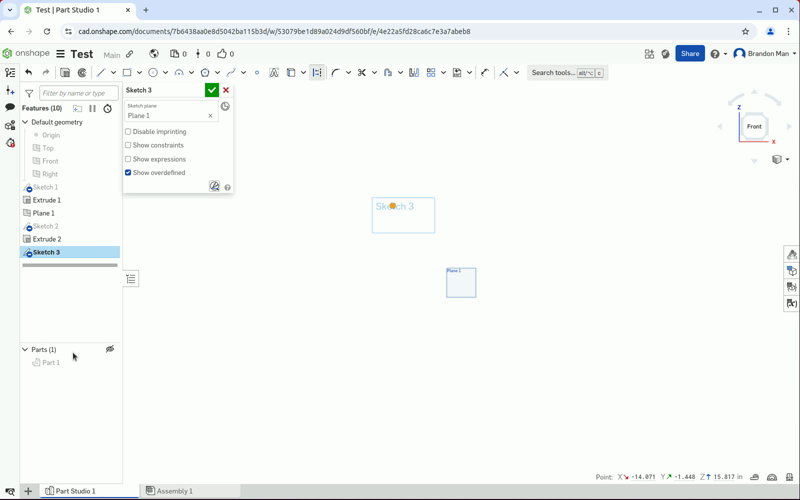
key(shift+e)
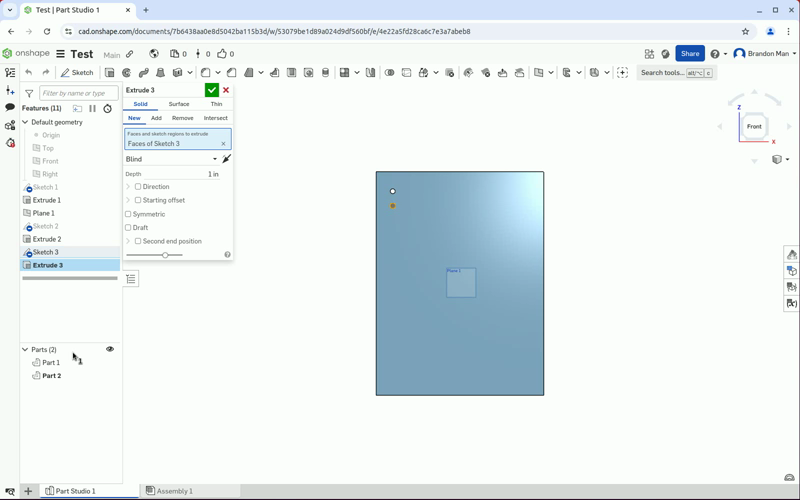
mouse_move(143, 106)
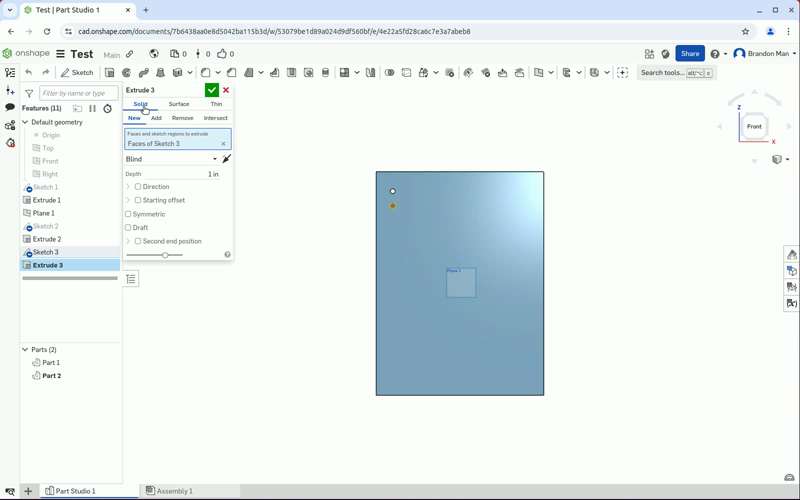
click(143, 106)
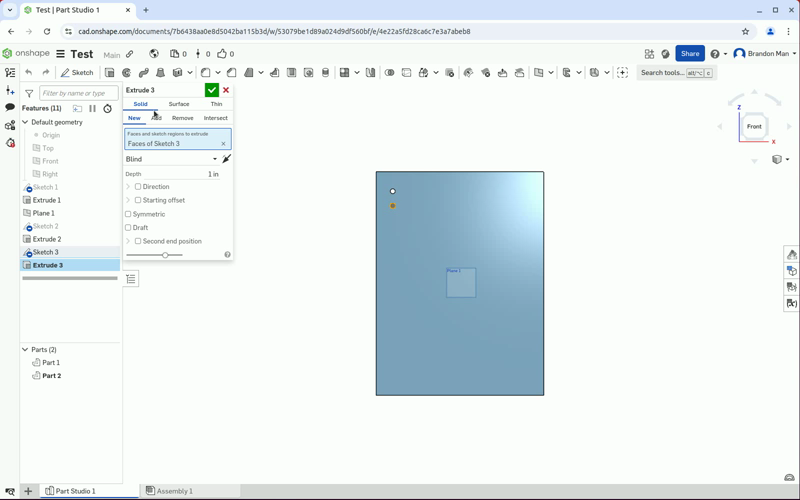
mouse_move(186, 120)
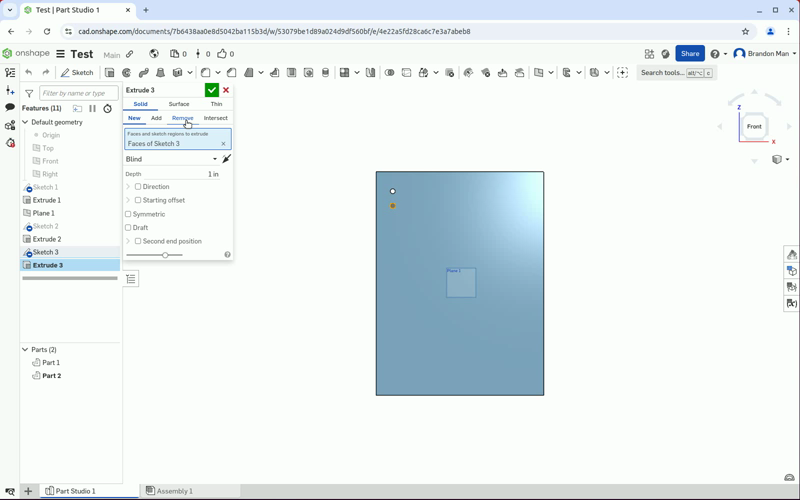
click(186, 120)
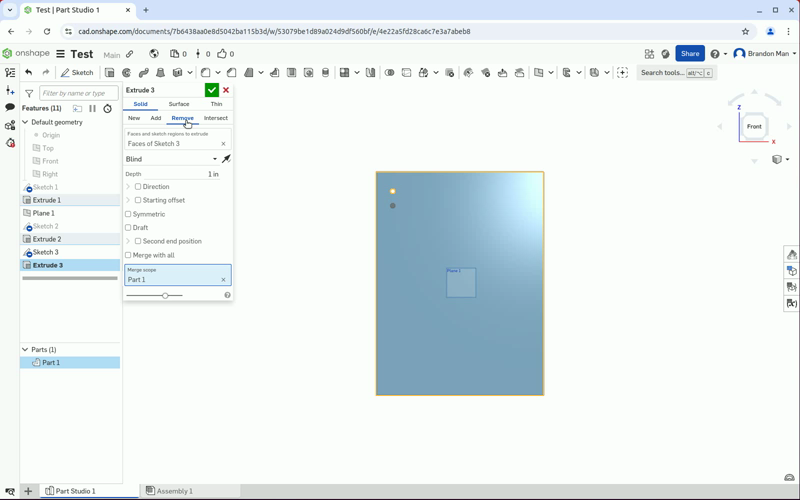
key(tab, 4)
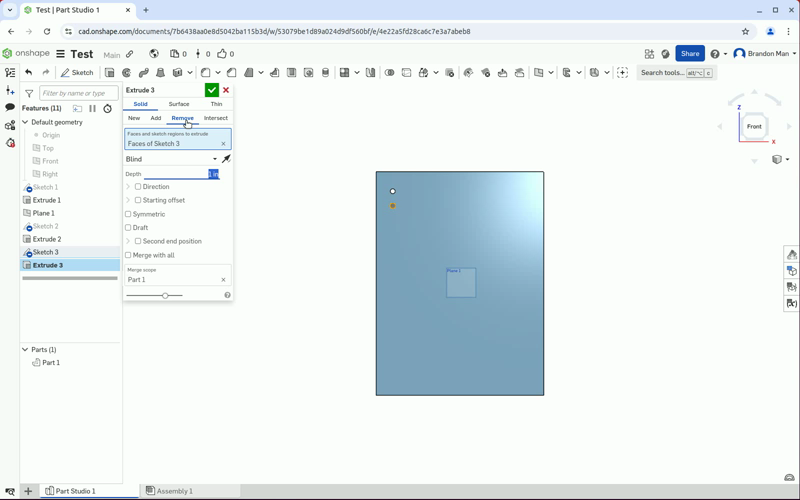
text(5.777)
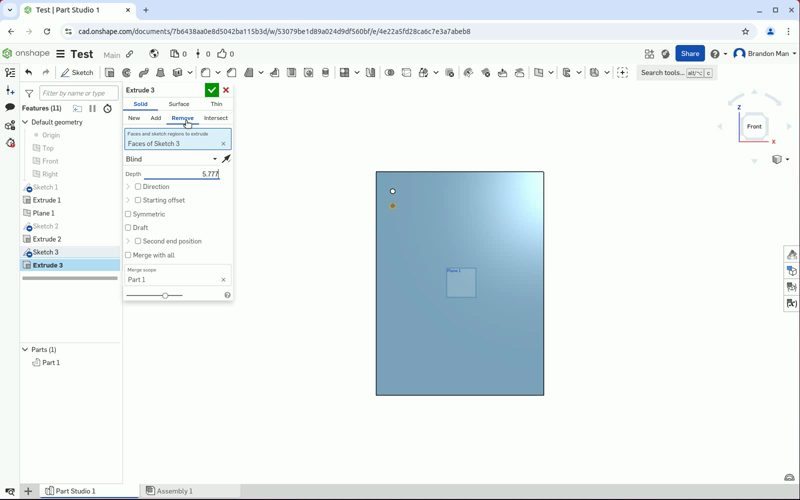
key(tab, 6)
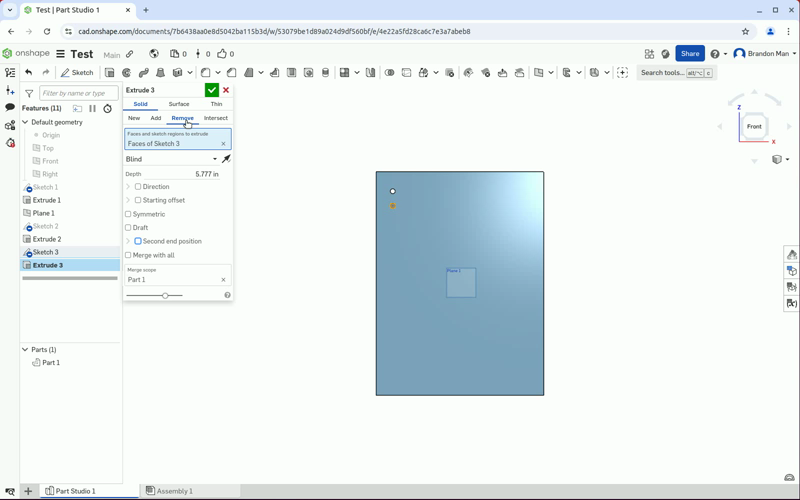
key(space)
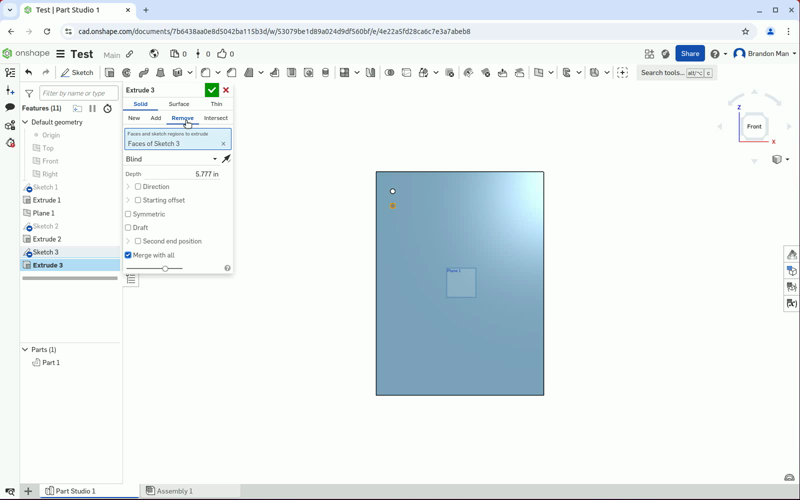
key(enter)
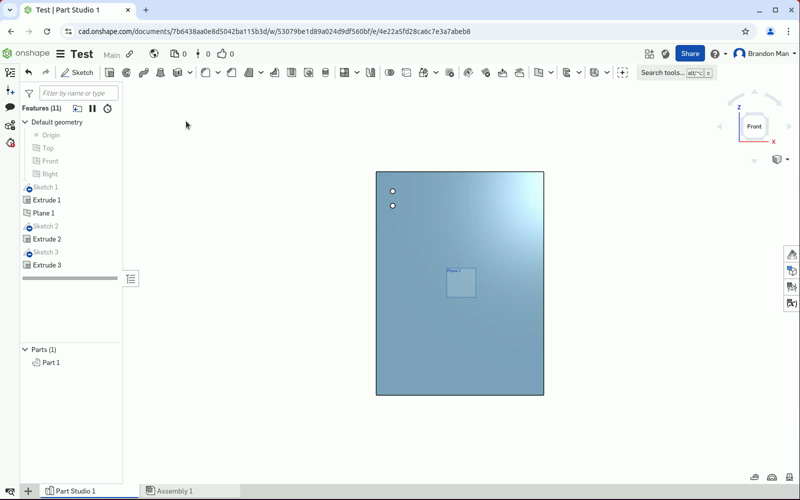
key(shift+h)
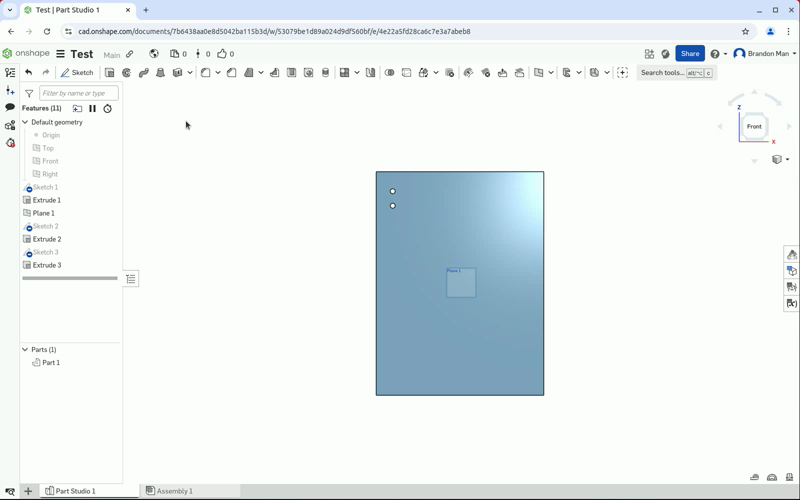
key(shift+h)
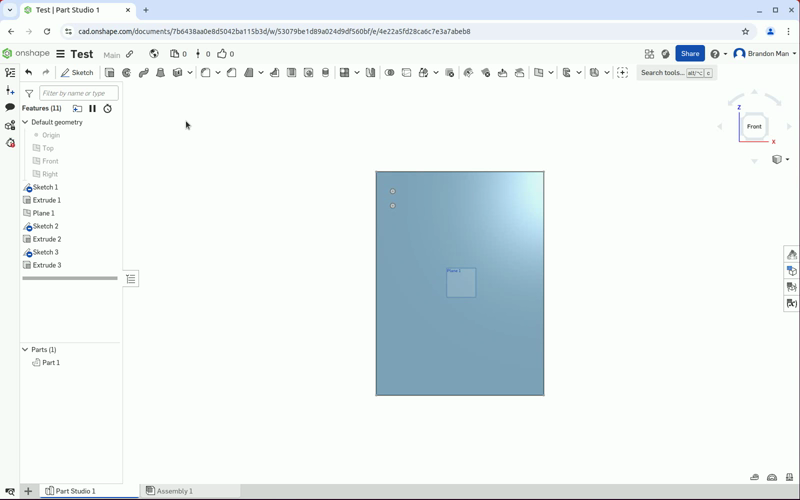
key(shift+7)
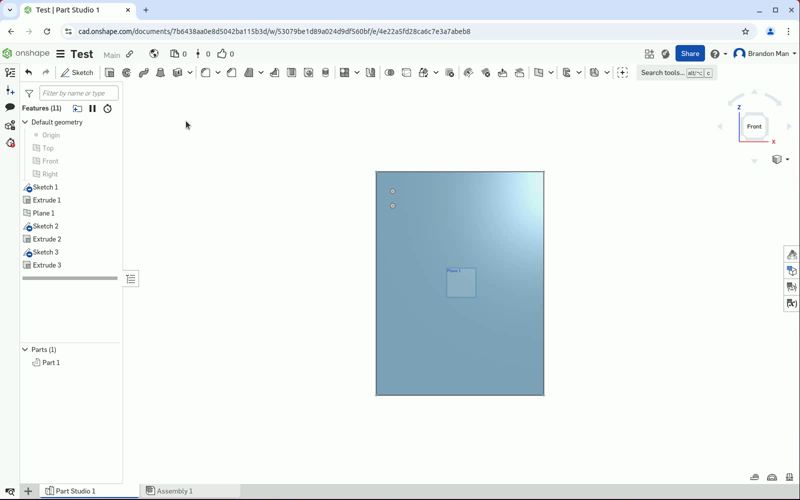
key(left, 2)
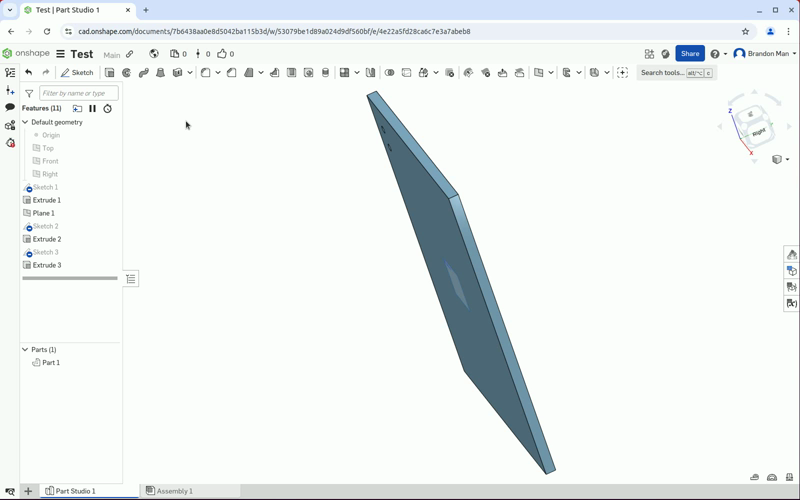
key(down, 2)
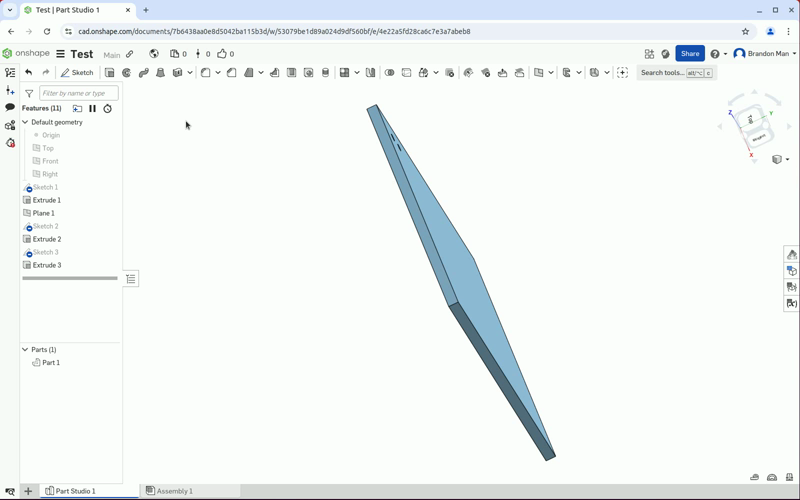
key(up, 2)
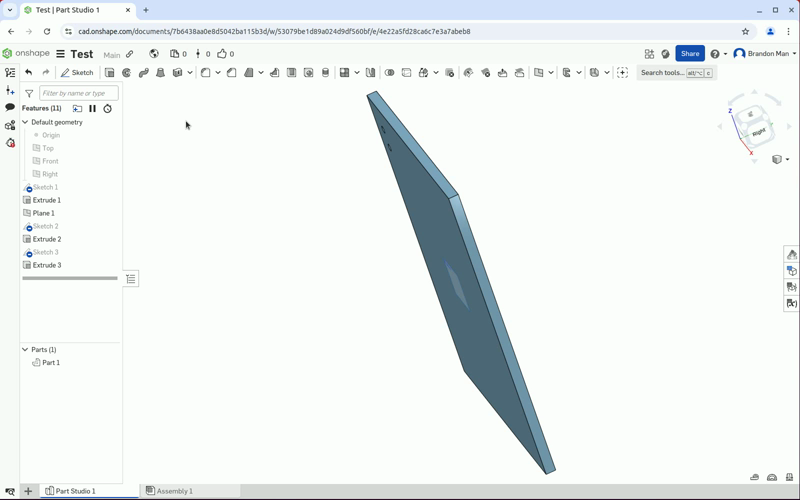
key(right, 2)
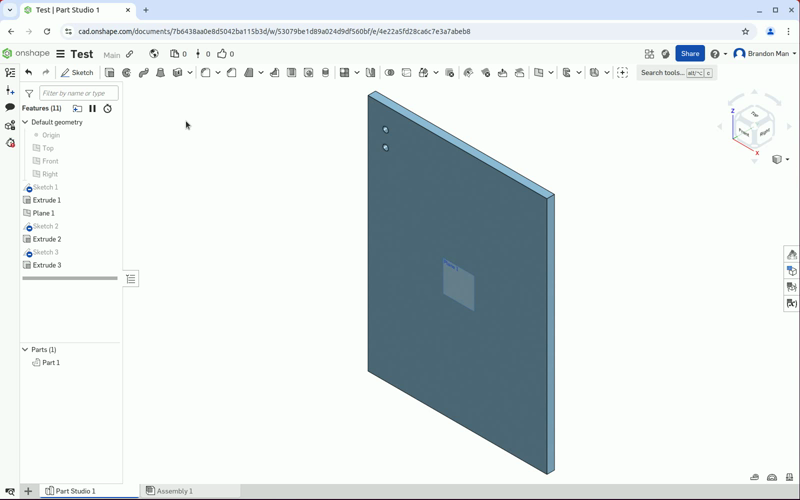
mouse_move(73, 189)
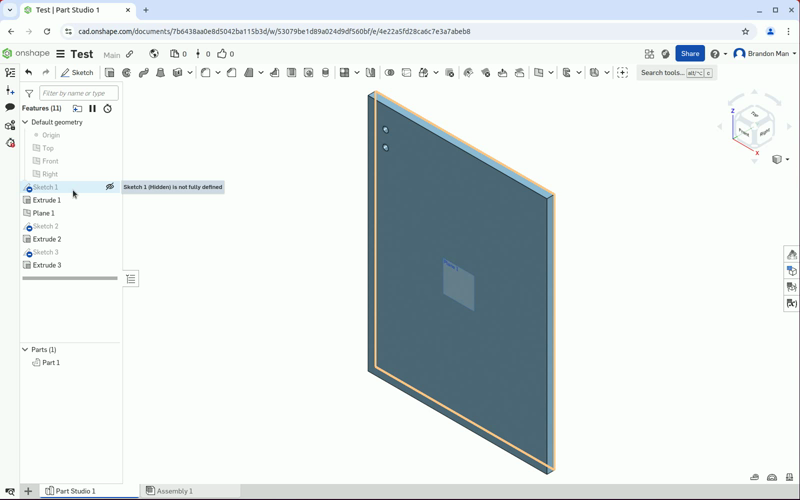
click(73, 189)